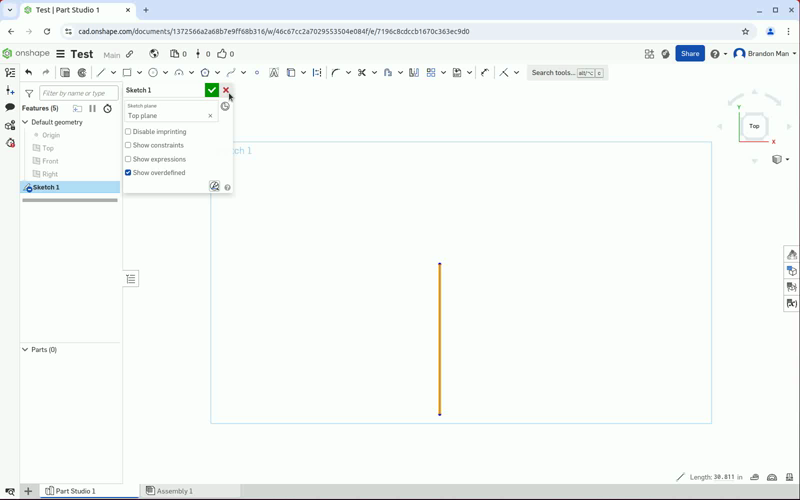
key(shift+h)
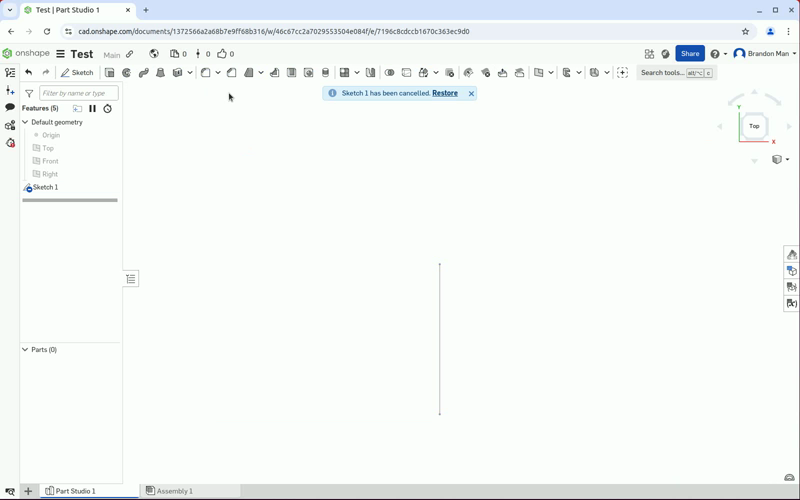
key(shift+s)
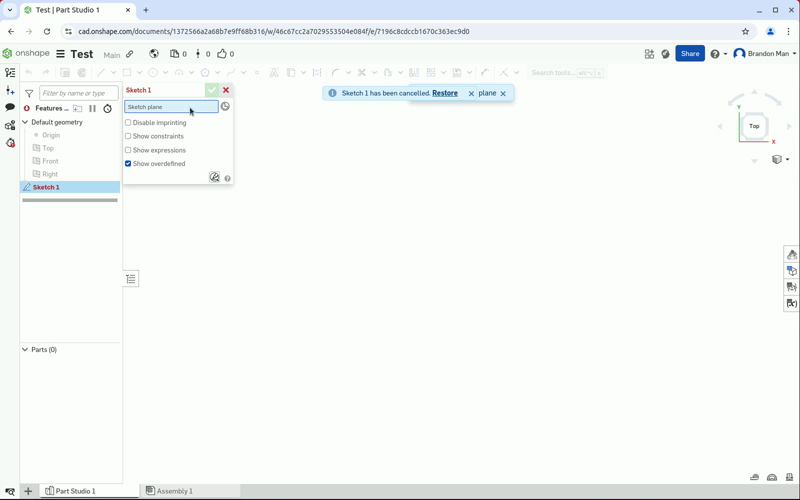
mouse_move(73, 150)
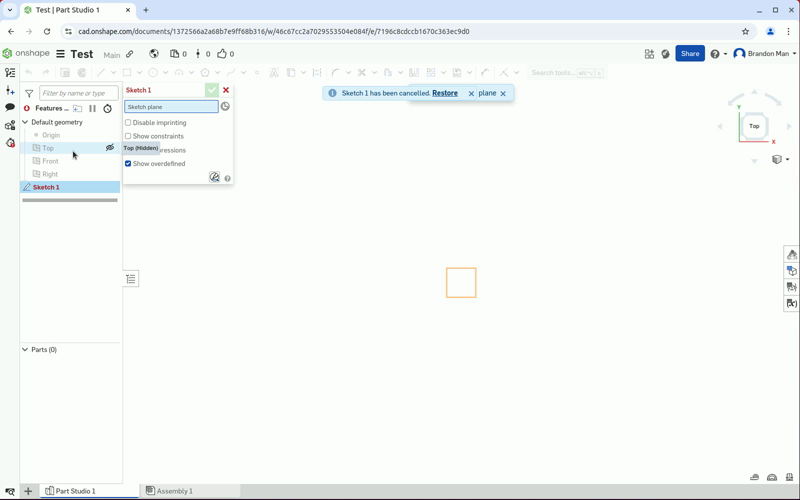
click(73, 150)
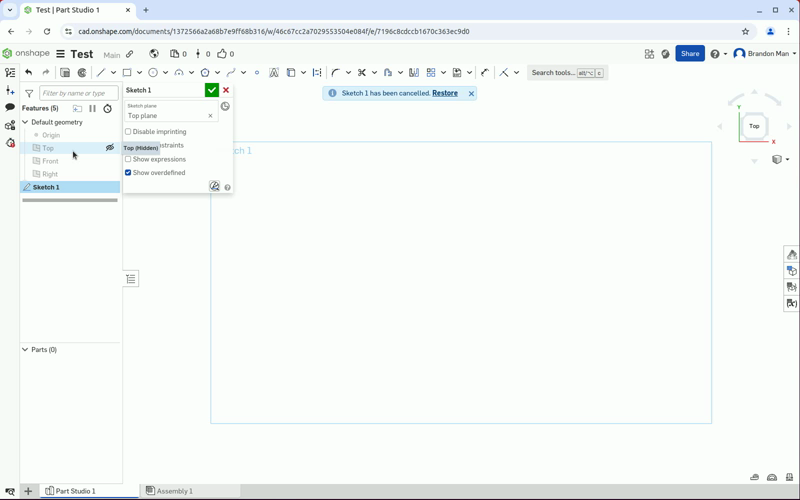
mouse_move(73, 352)
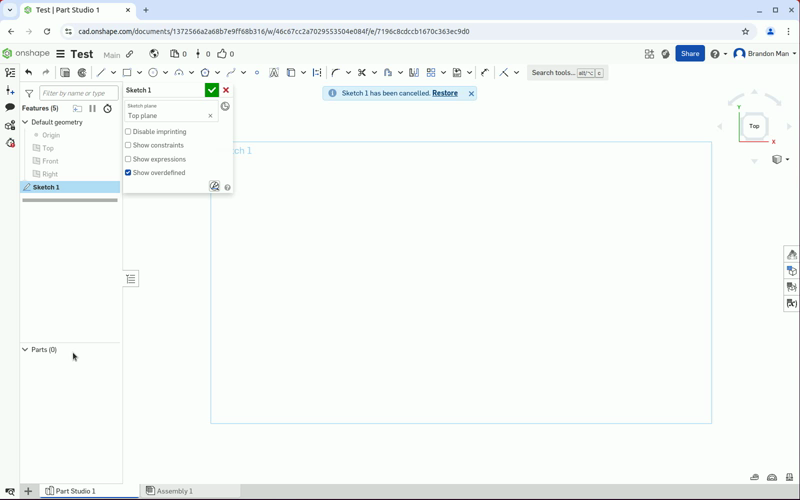
key(y)
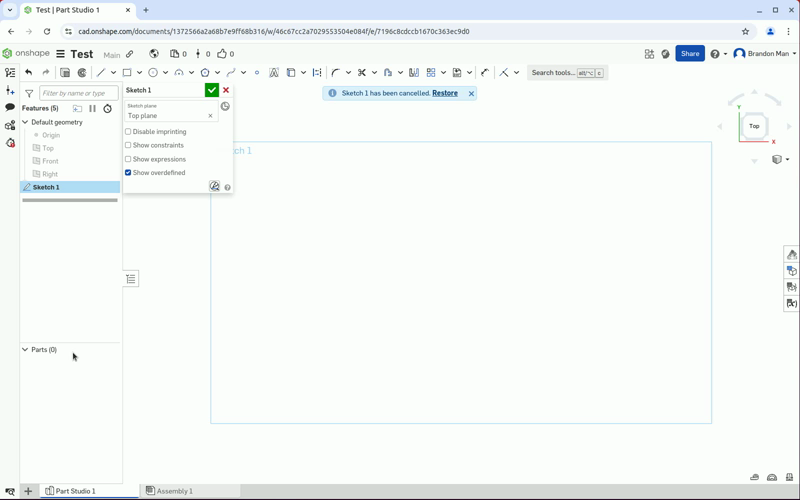
key(l)
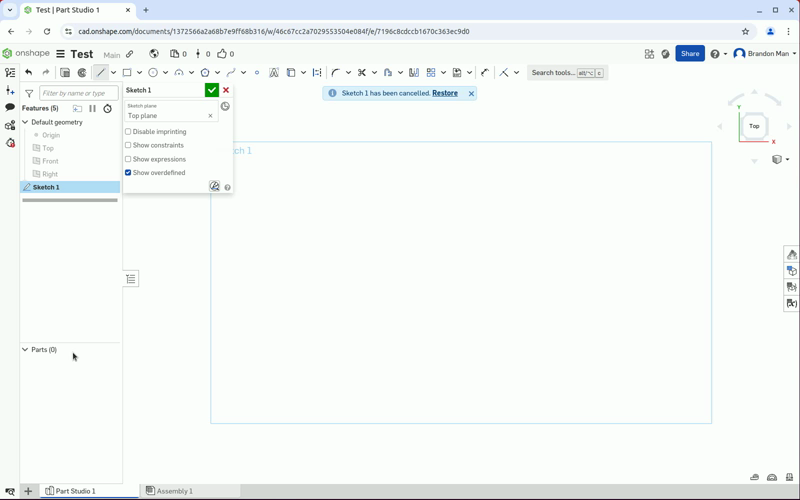
key_down(shift)
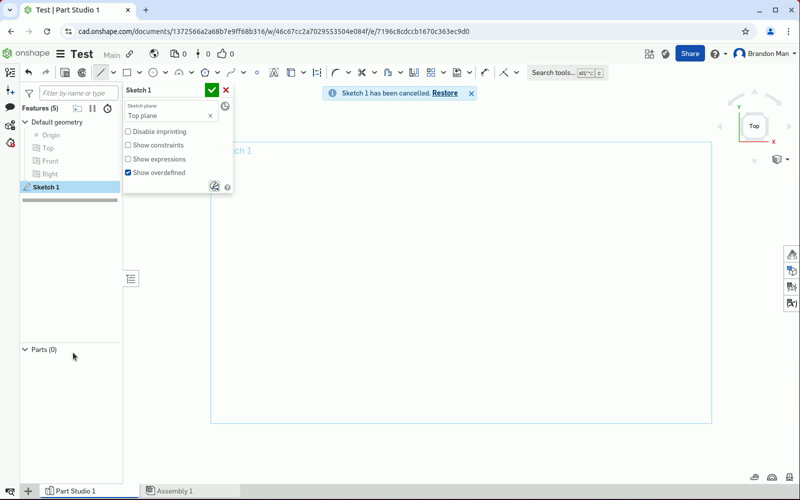
mouse_move(460, 313)
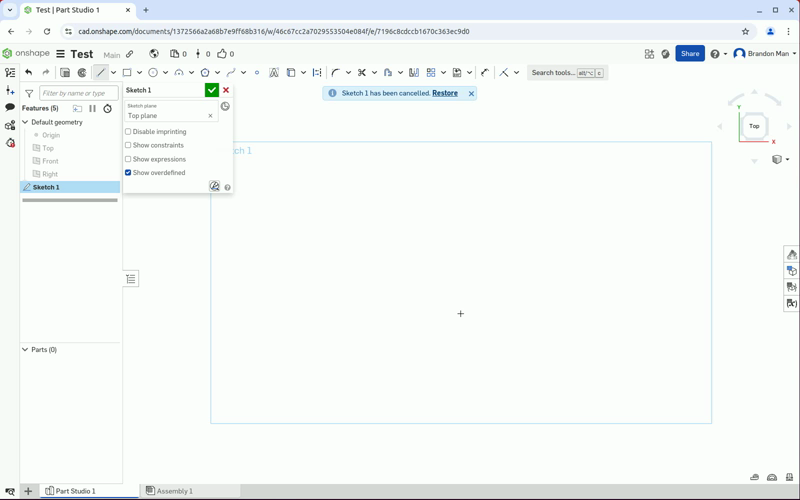
click(460, 313)
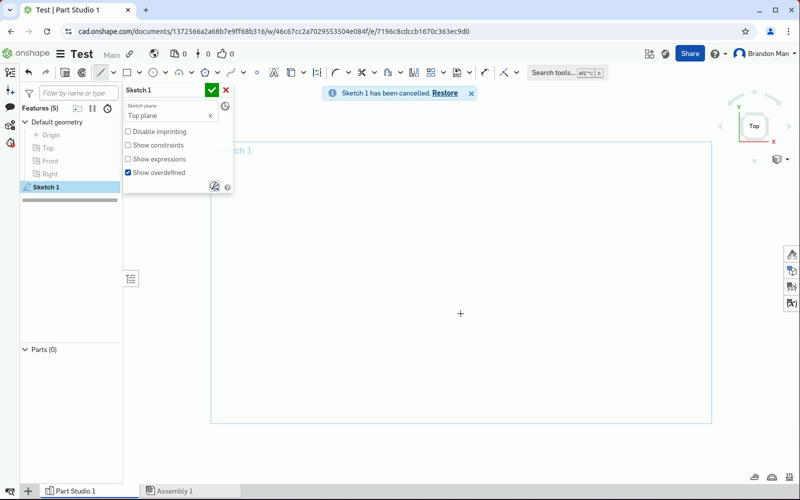
key_up(shift)
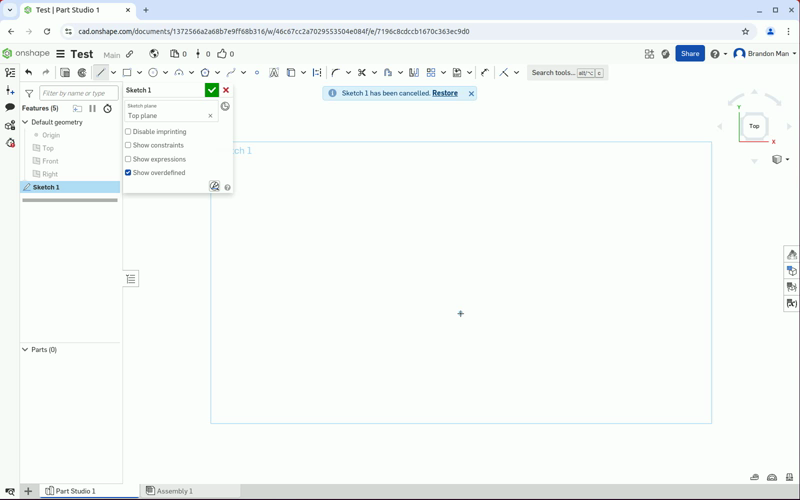
key_down(shift)
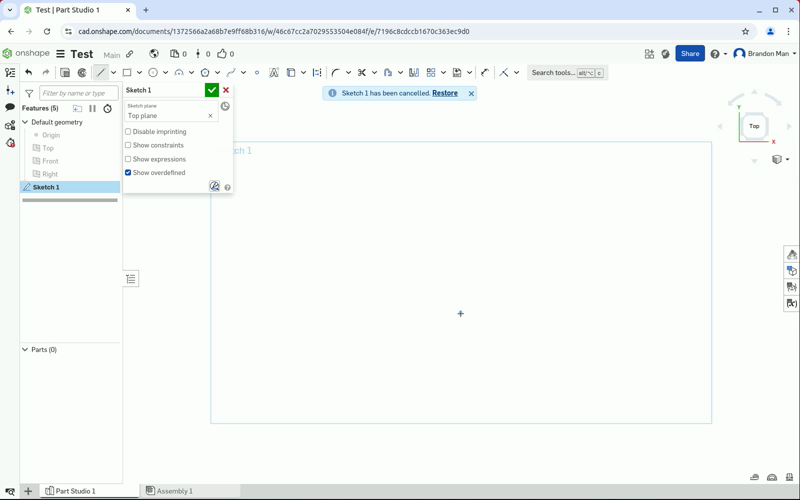
mouse_move(573, 313)
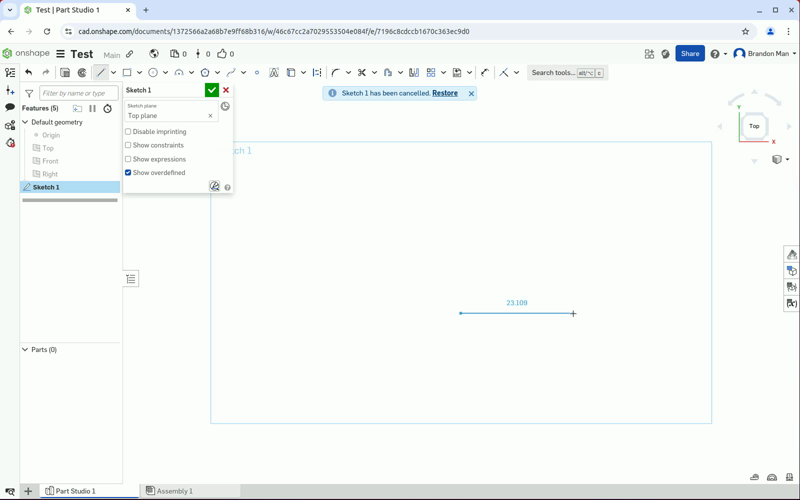
click(573, 313)
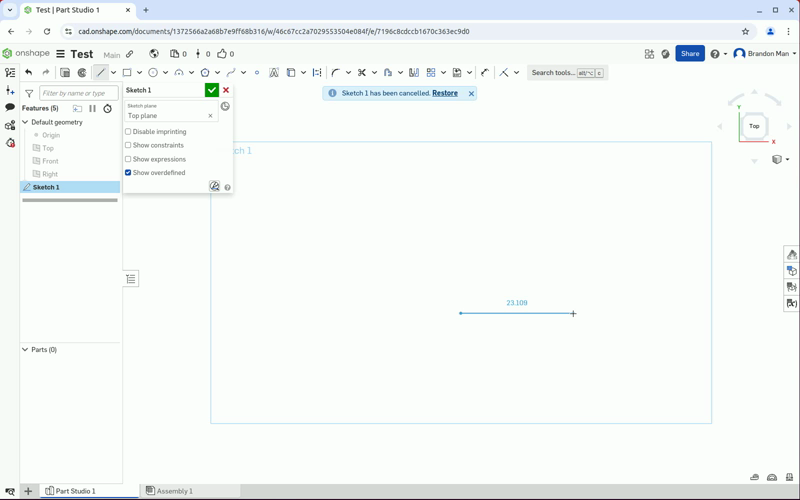
key_up(shift)
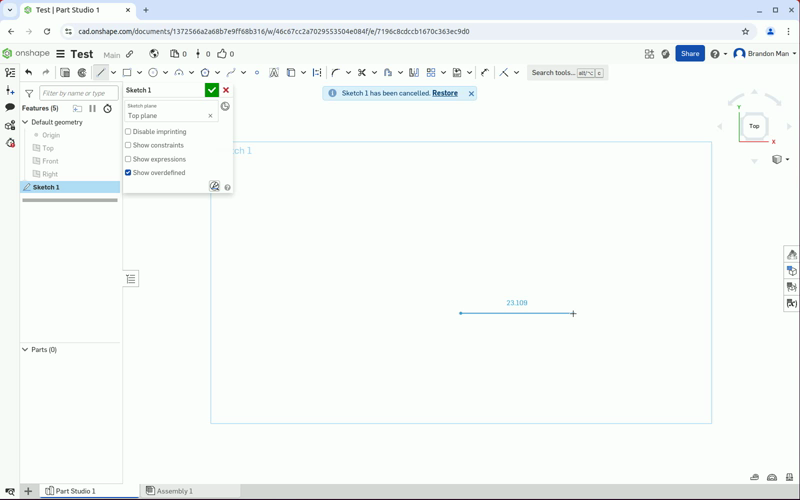
key_down(shift)
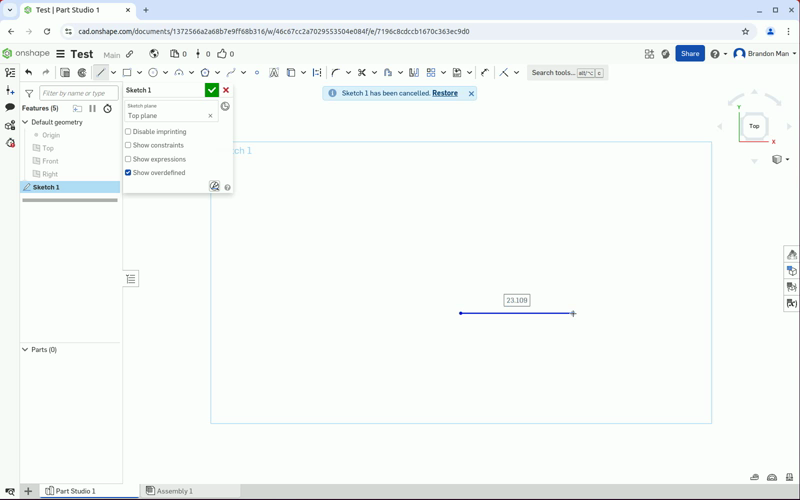
mouse_move(589, 313)
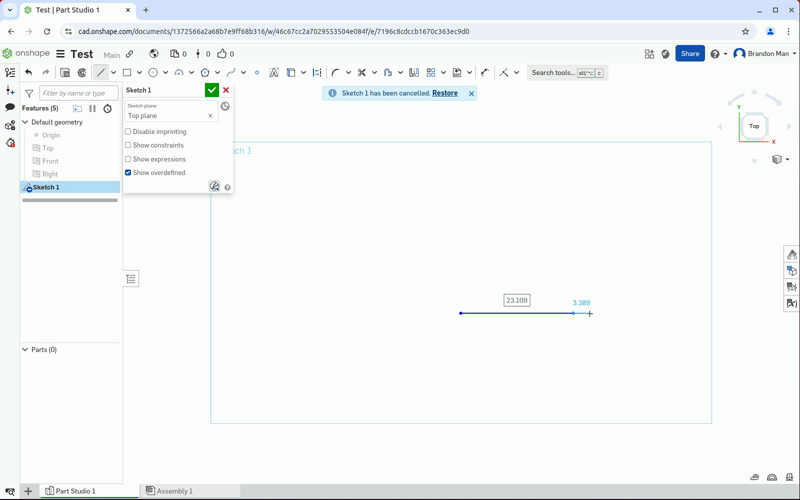
mouse_move(573, 283)
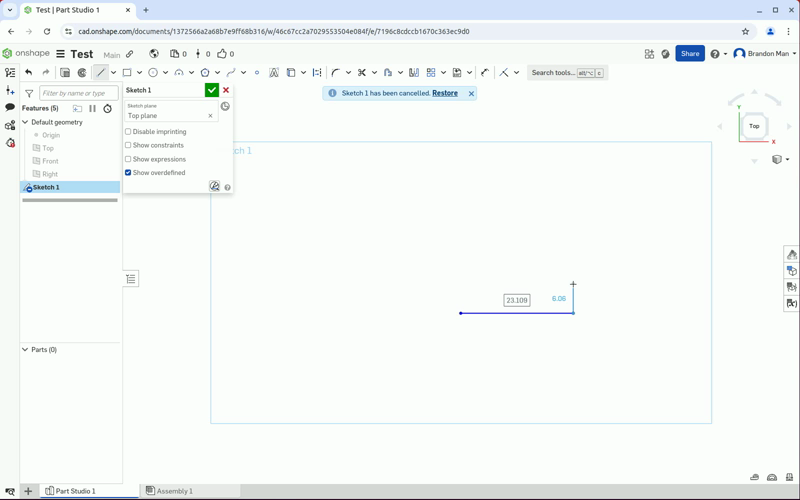
click(573, 283)
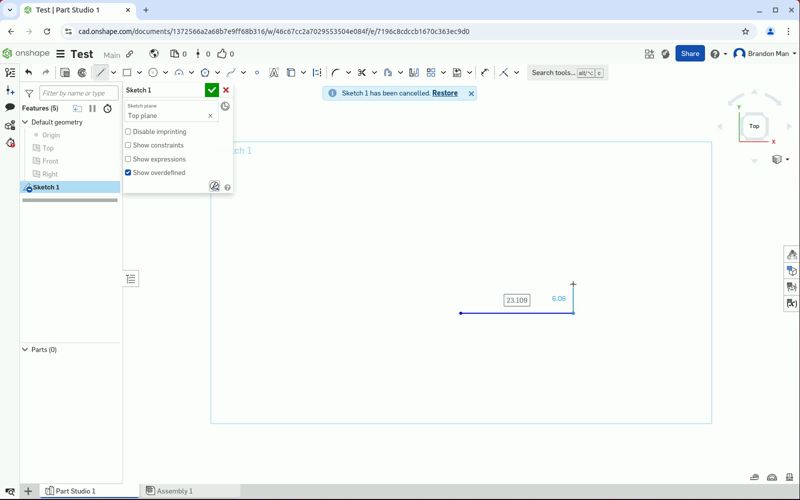
key_up(shift)
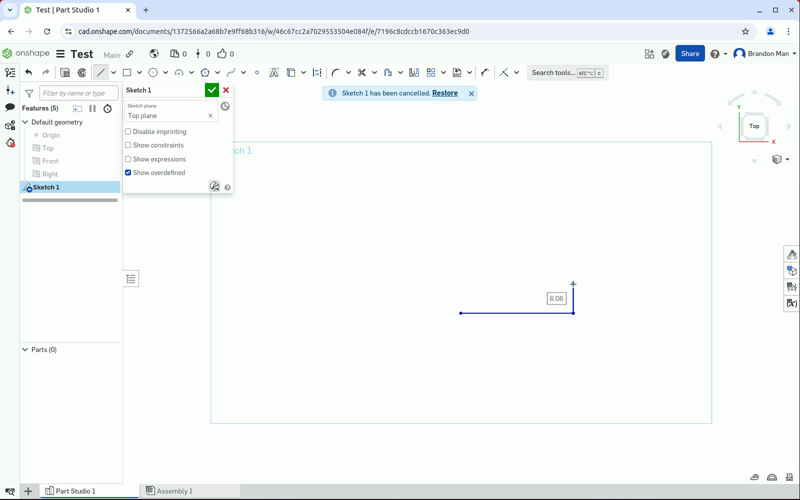
key_down(shift)
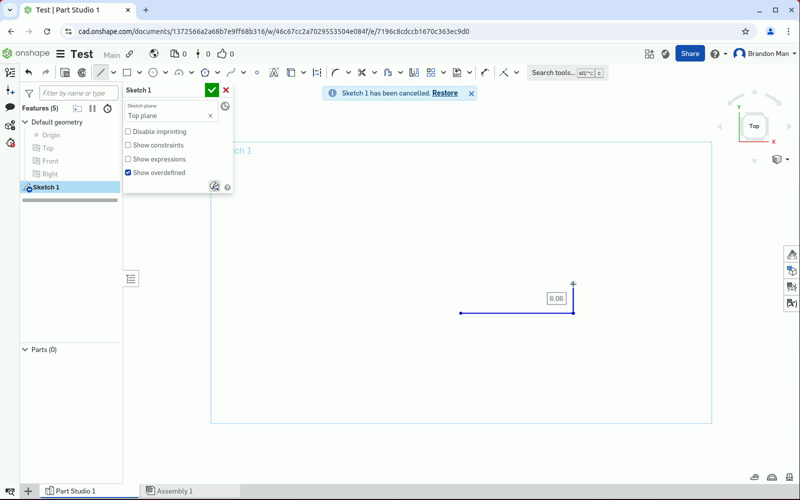
mouse_move(460, 283)
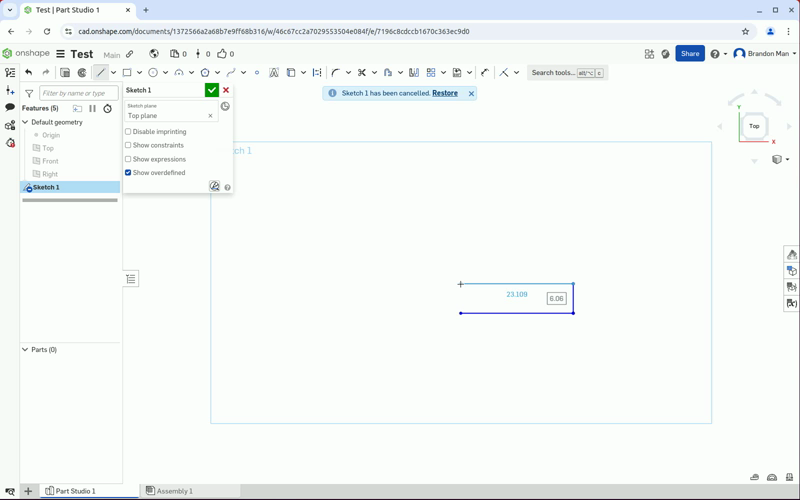
click(460, 283)
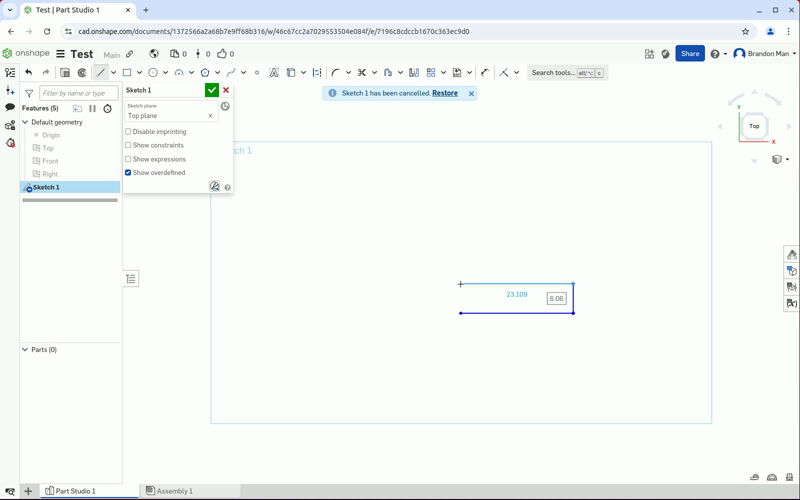
key_up(shift)
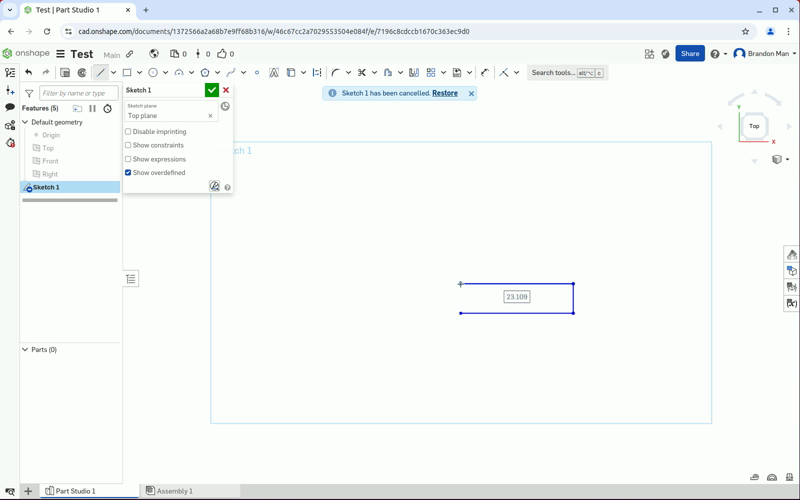
mouse_move(490, 283)
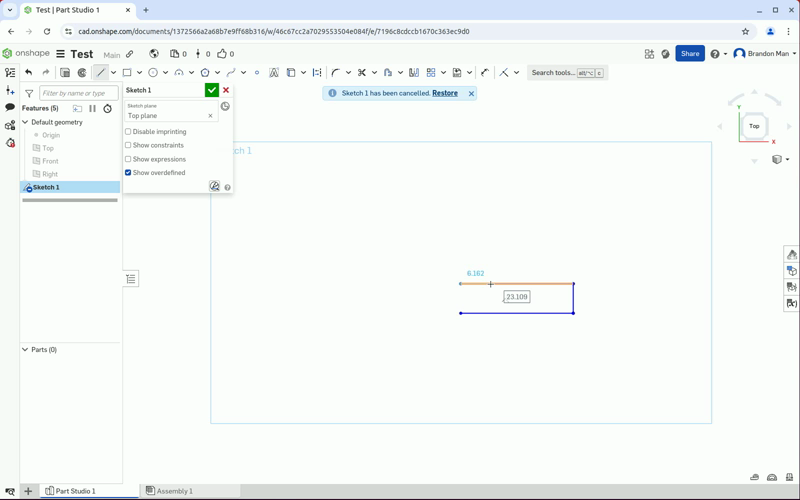
key_down(shift)
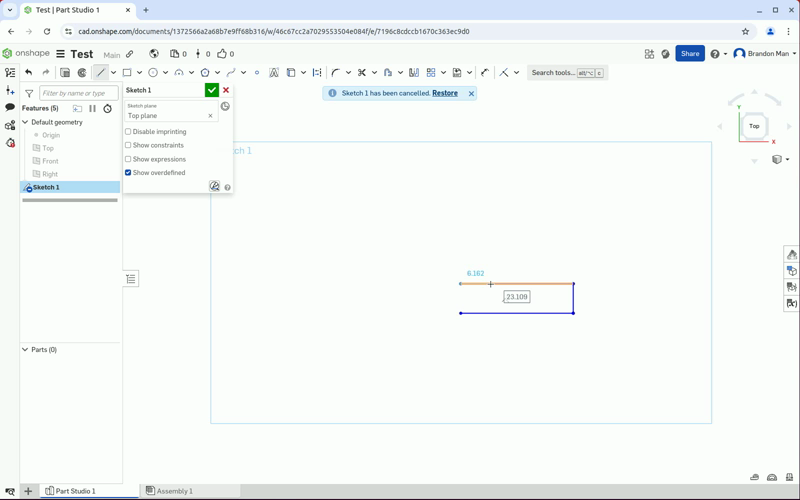
mouse_move(460, 313)
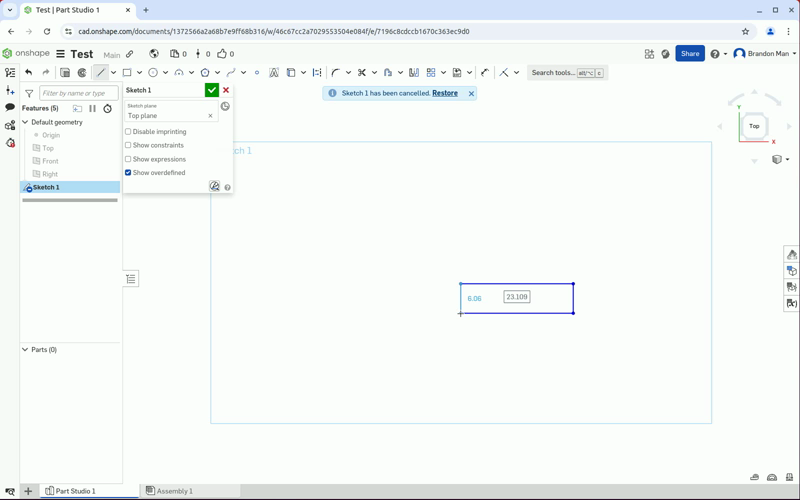
key_up(shift)
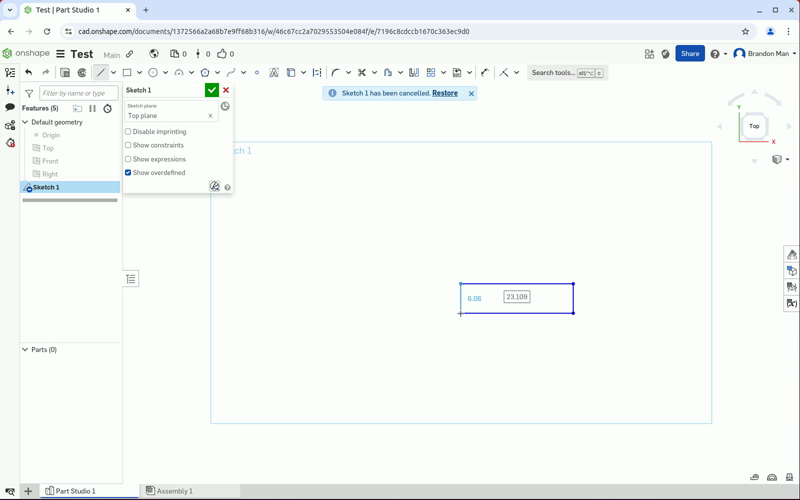
click(460, 313)
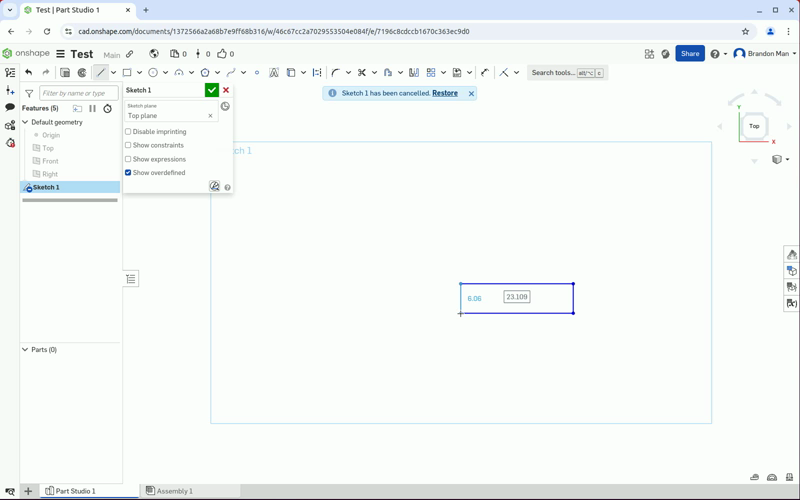
key(esc)
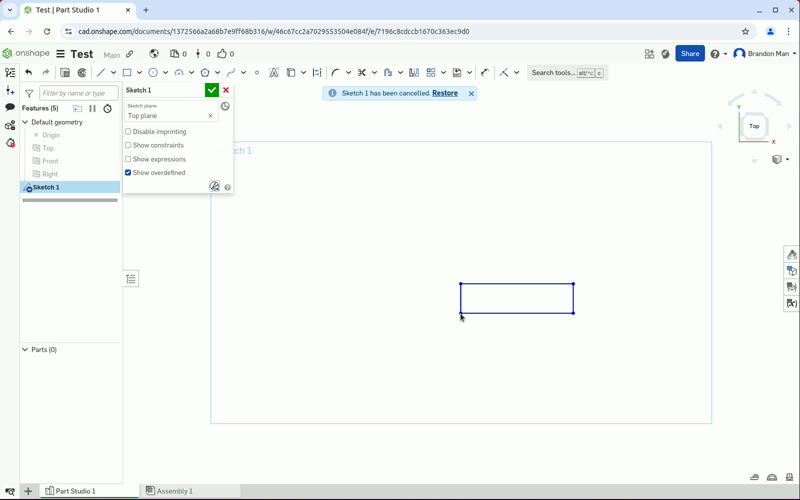
mouse_move(485, 299)
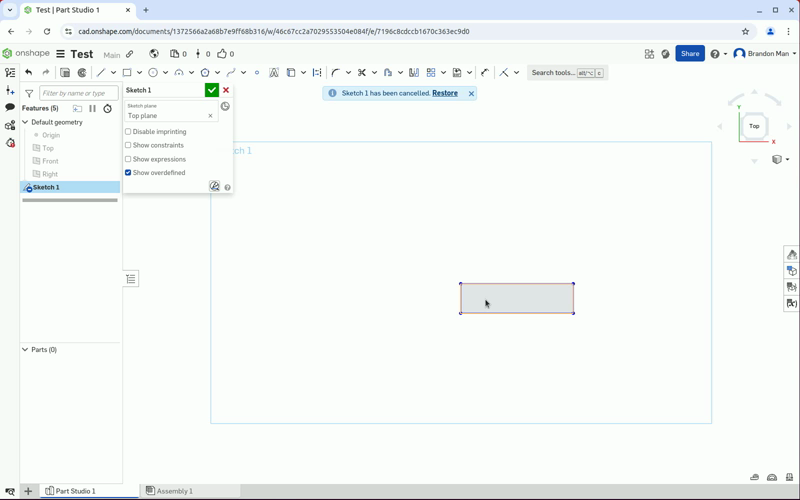
click(485, 299)
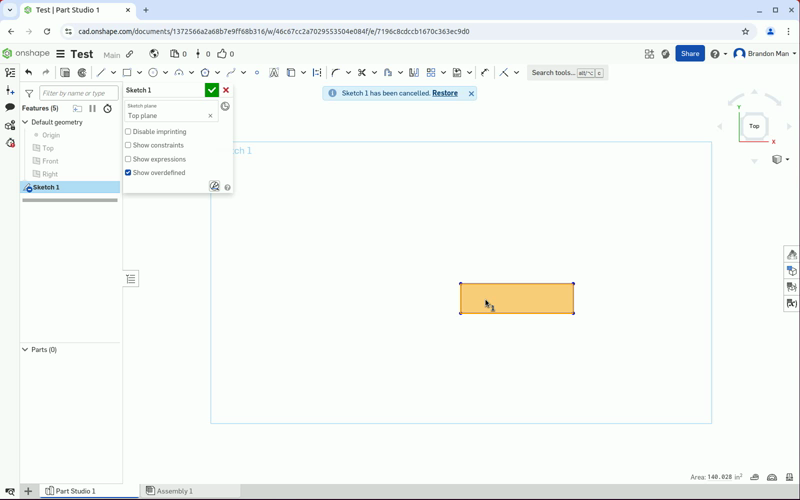
mouse_move(73, 352)
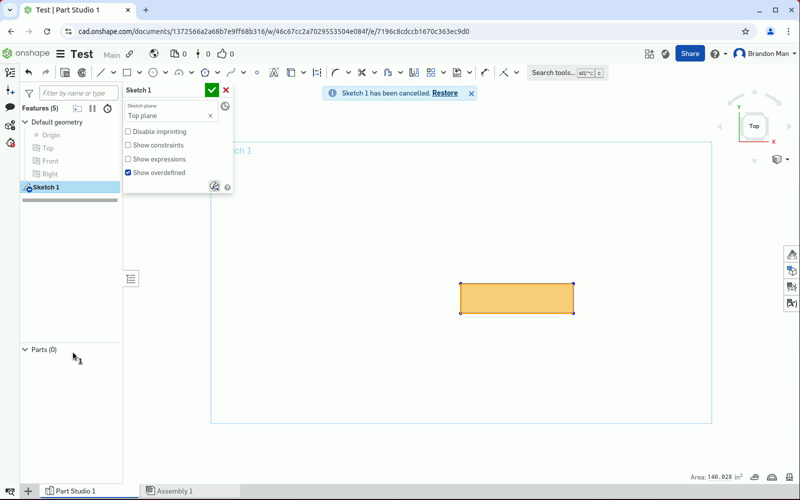
key(shift+y)
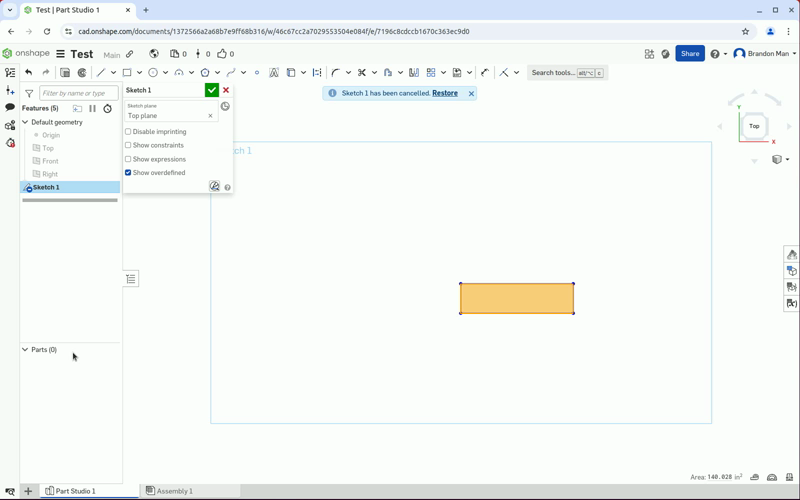
key(shift+e)
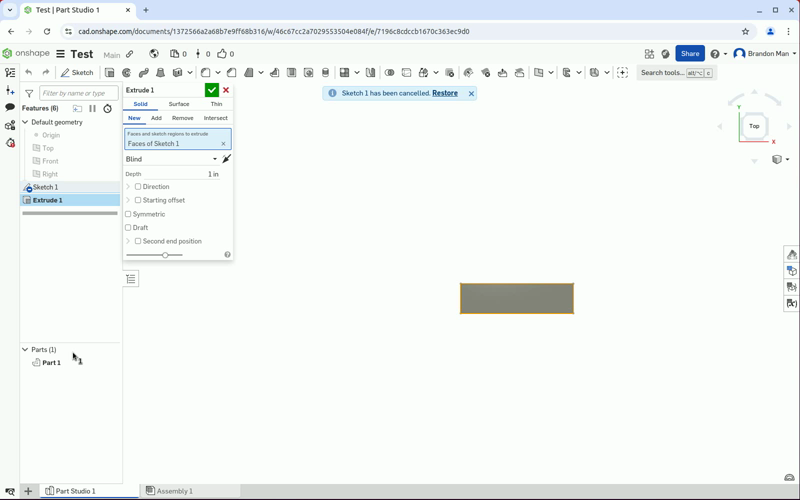
mouse_move(143, 106)
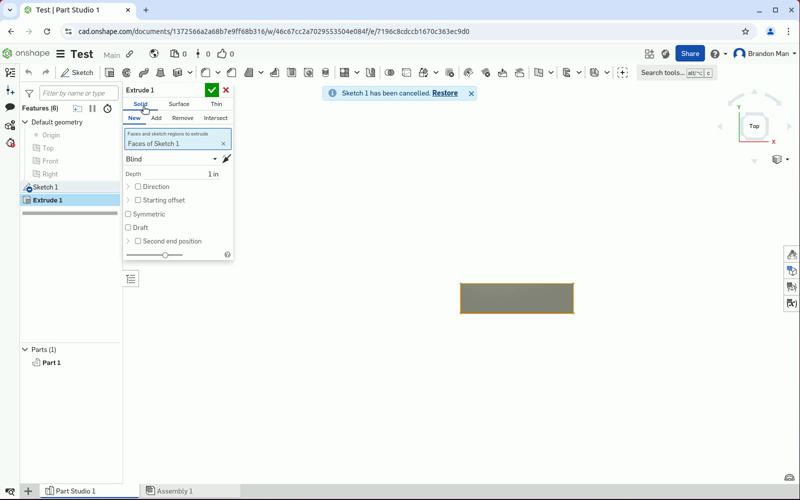
click(143, 106)
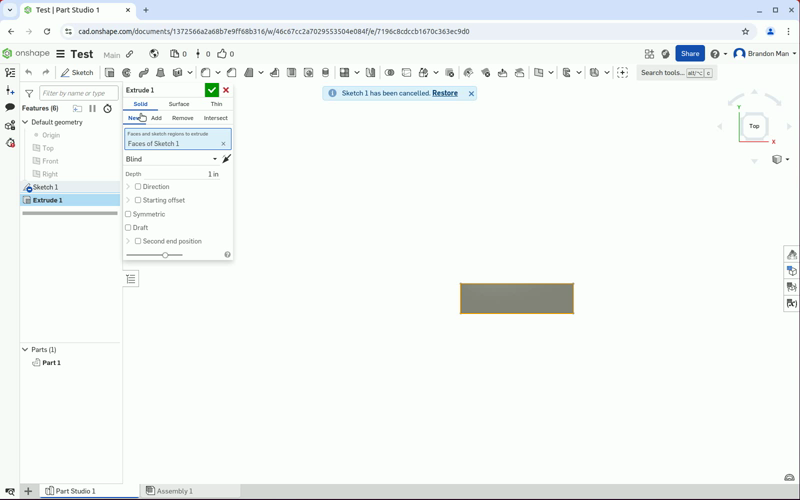
mouse_move(137, 120)
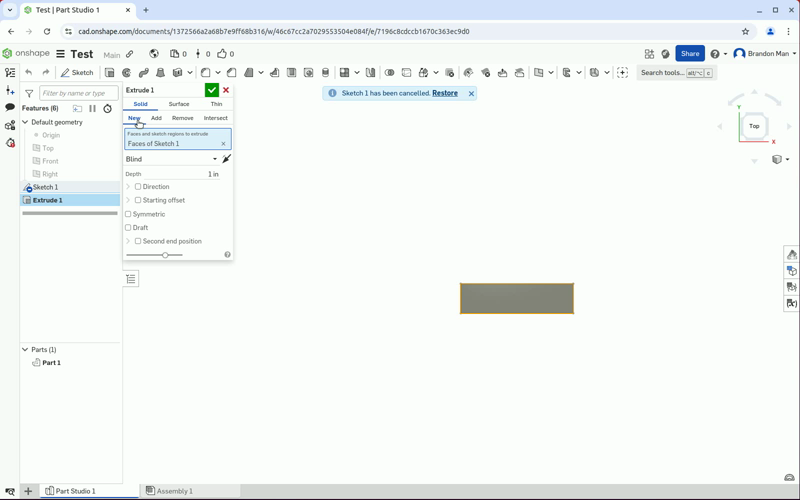
click(137, 120)
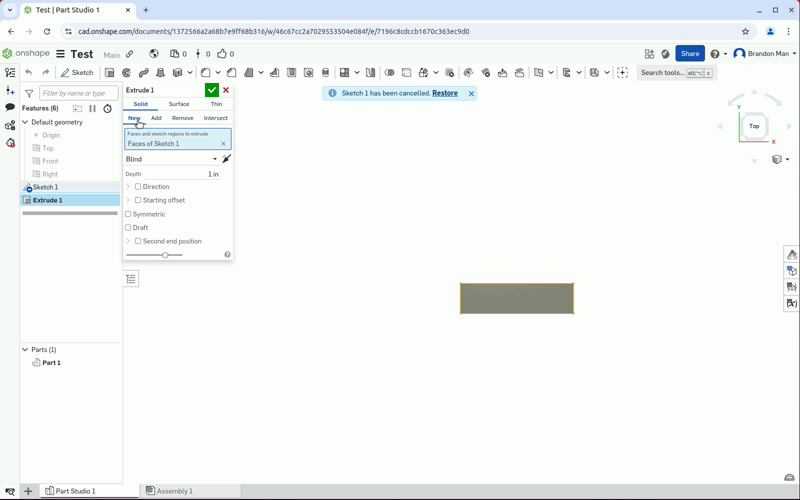
key(tab, 4)
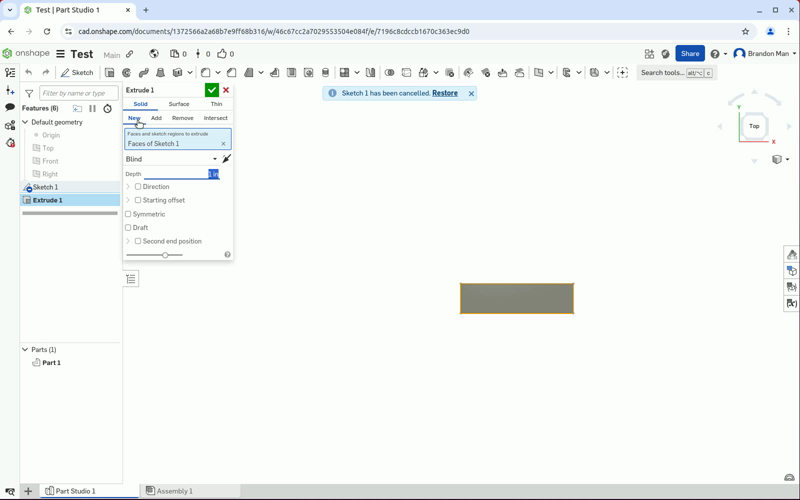
text(0.241)
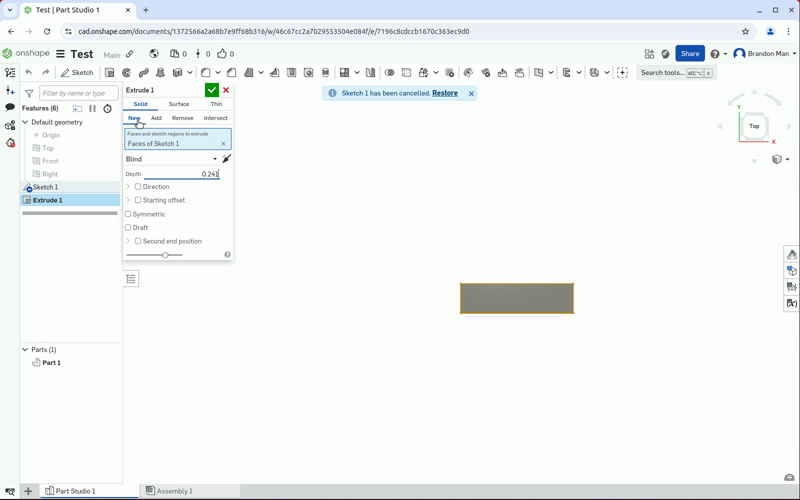
key(enter)
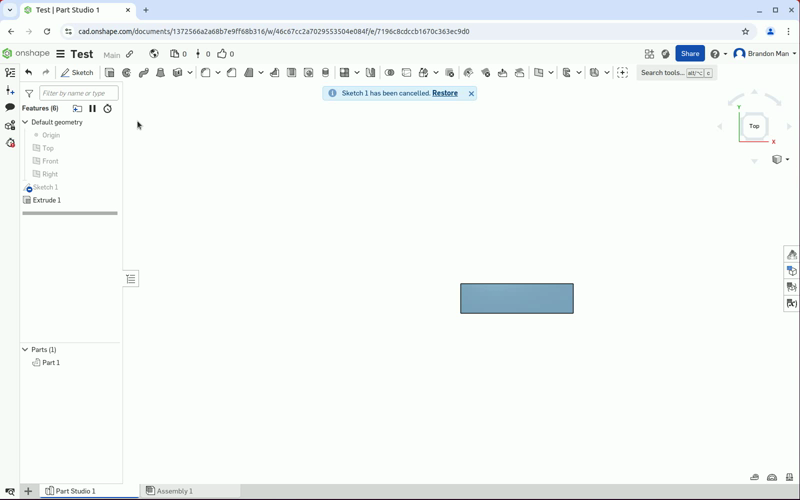
key(shift+h)
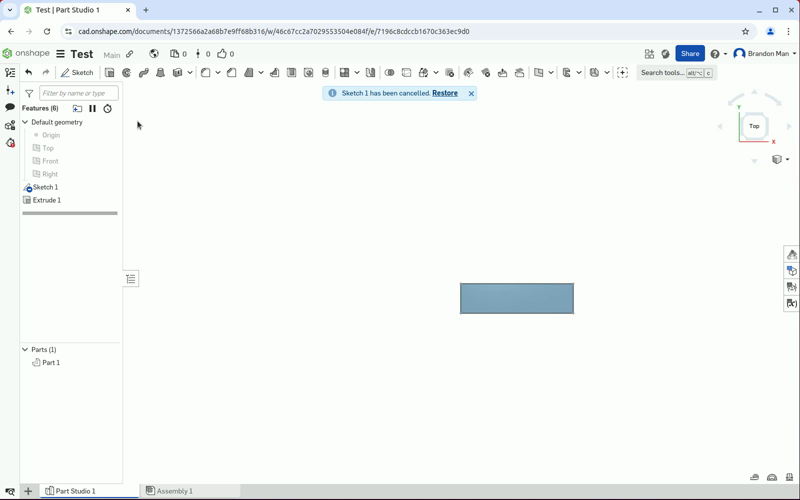
key(shift+h)
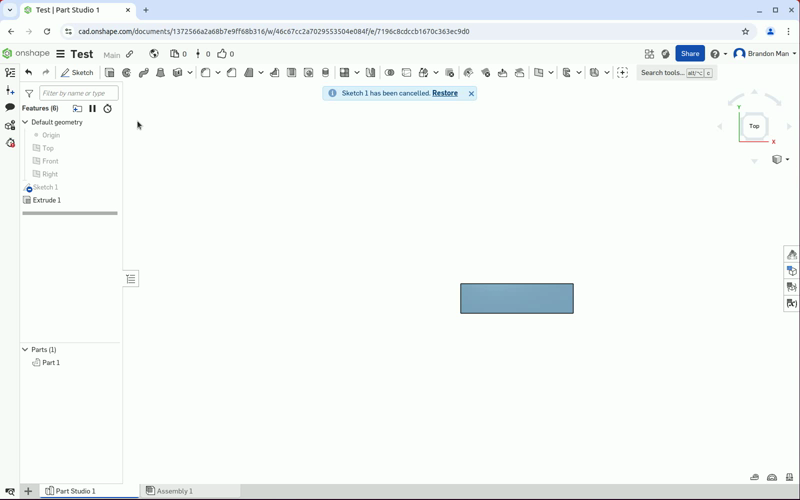
mouse_move(73, 189)
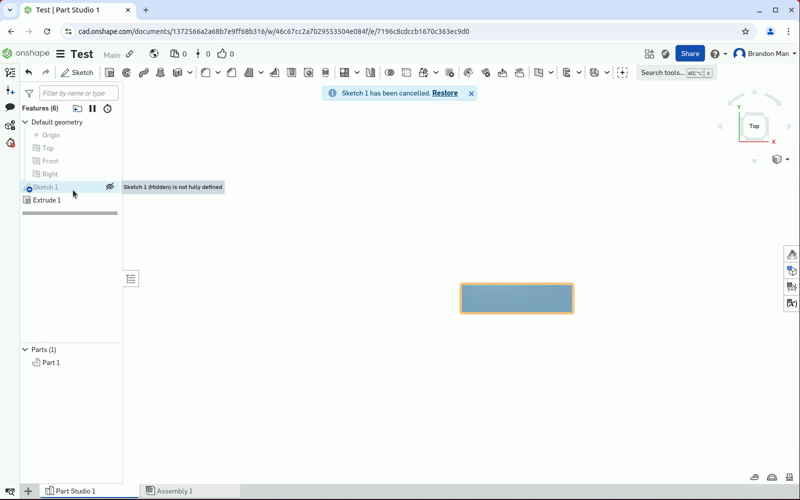
click(73, 189)
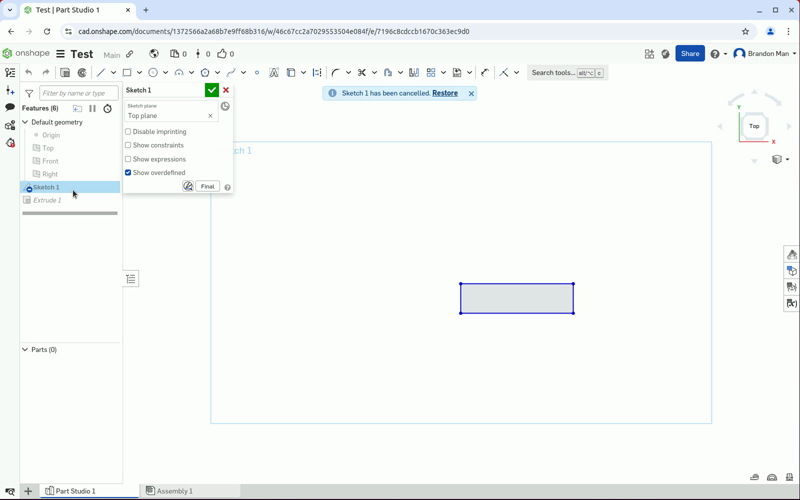
mouse_move(229, 92)
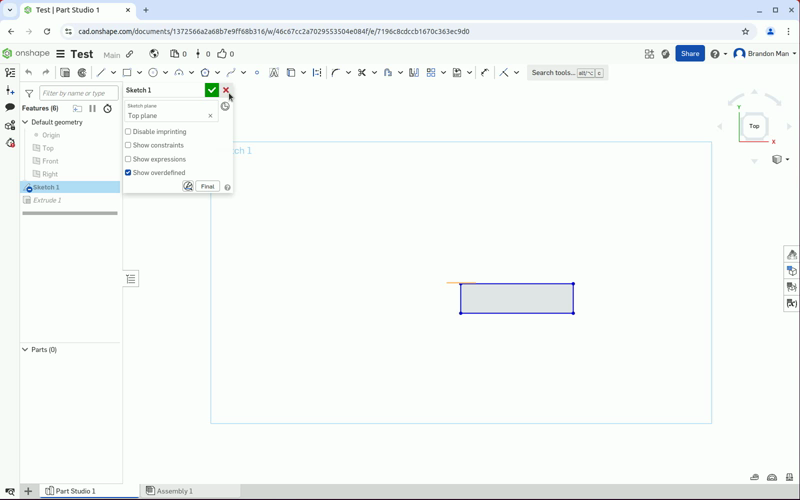
click(229, 92)
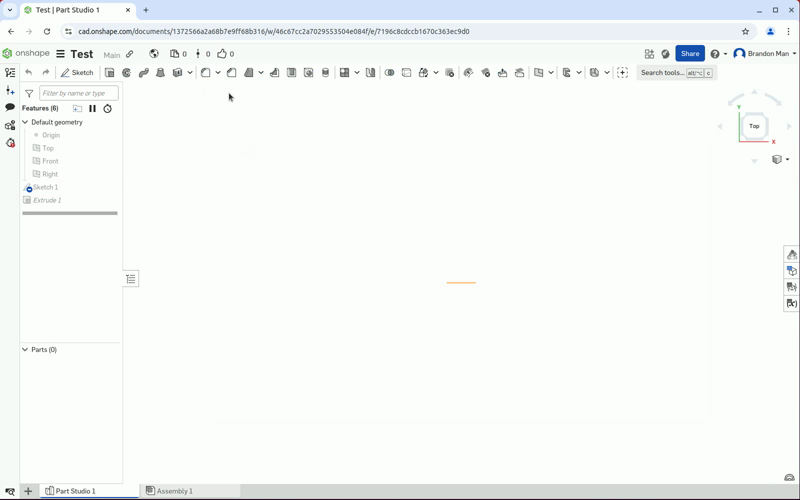
mouse_move(541, 75)
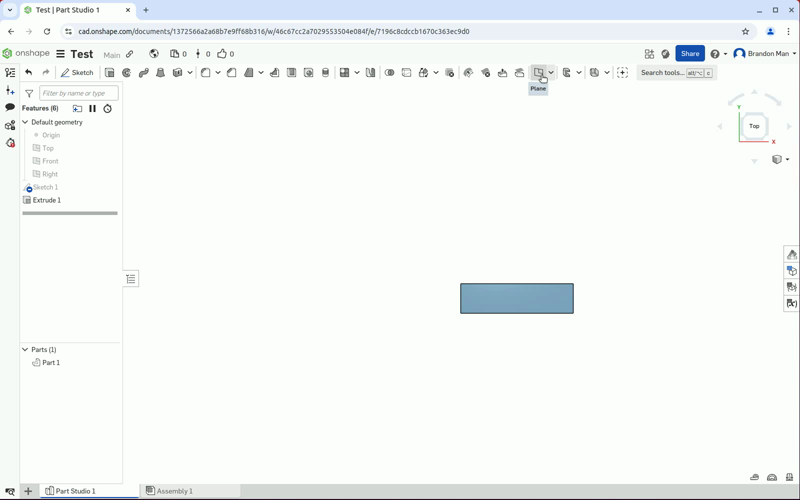
click(541, 75)
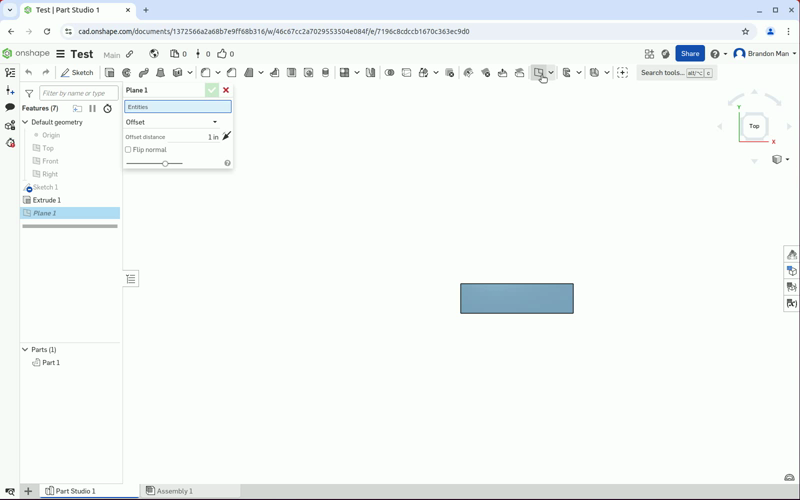
mouse_move(73, 150)
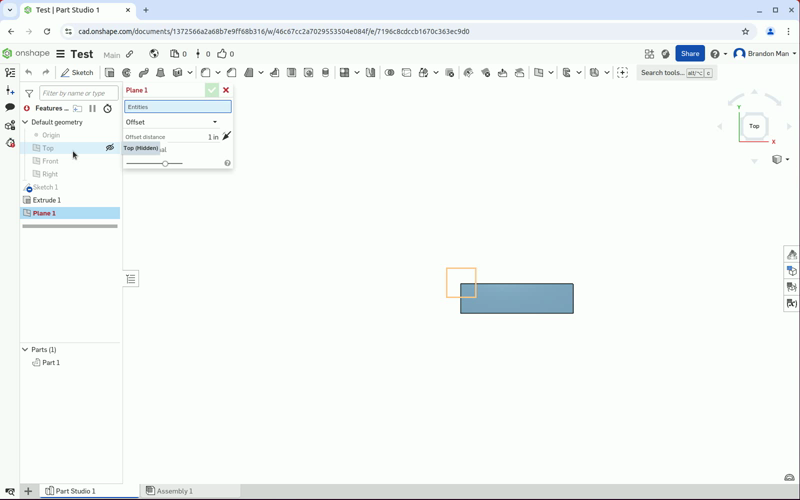
click(73, 150)
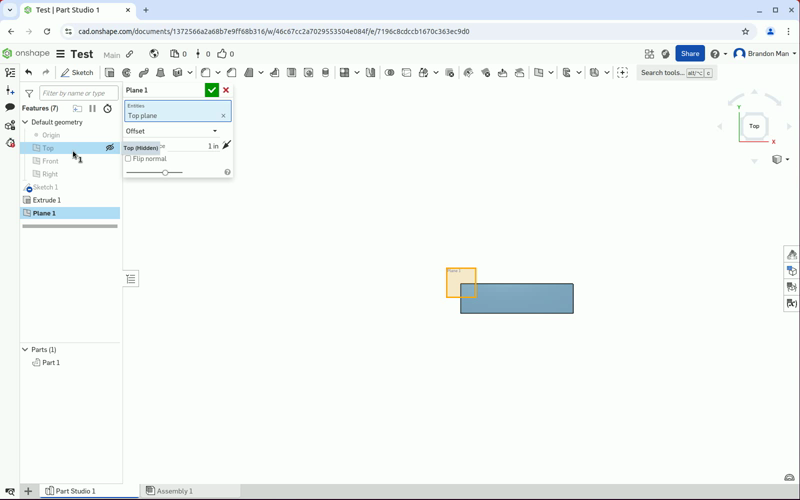
key(tab, 2)
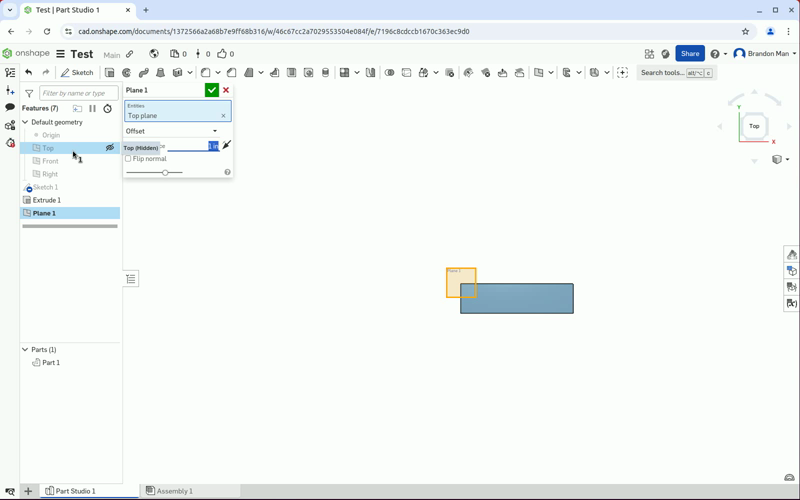
text(0.246)
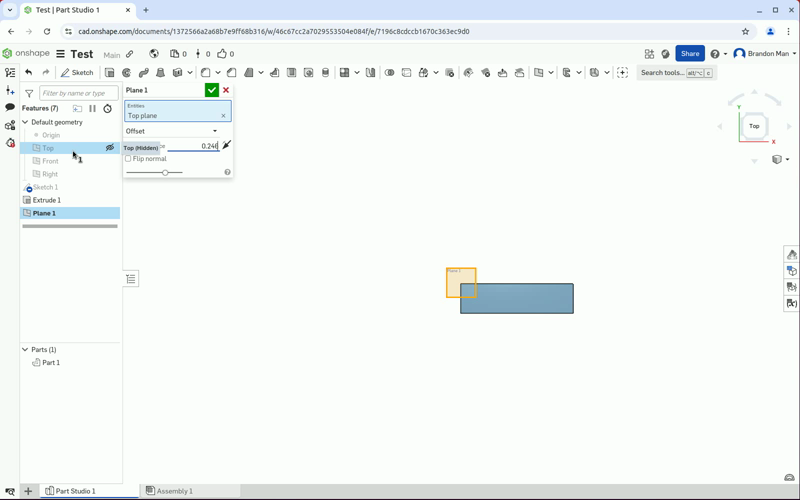
key(enter, 2)
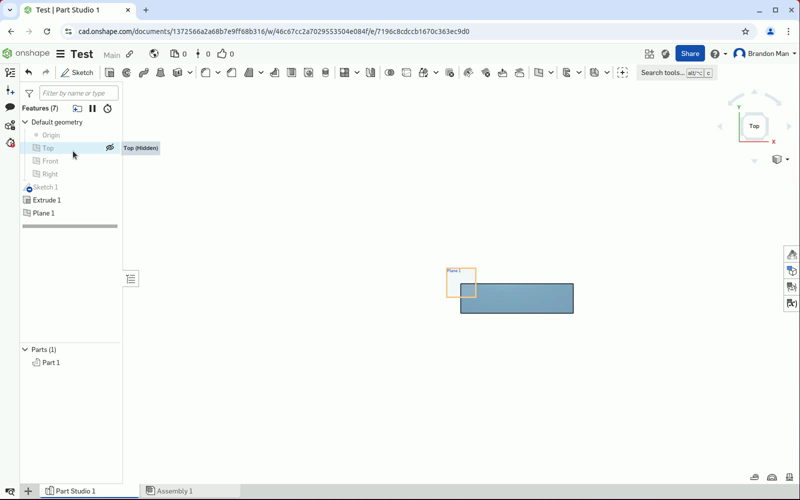
key(shift+s)
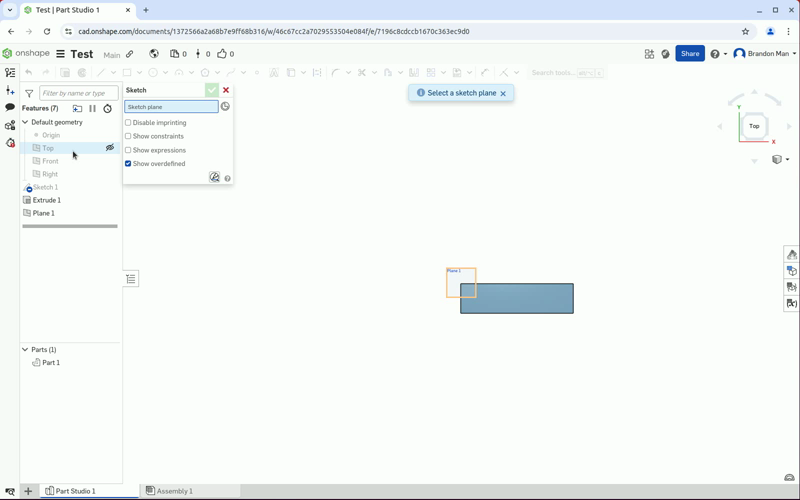
mouse_move(73, 215)
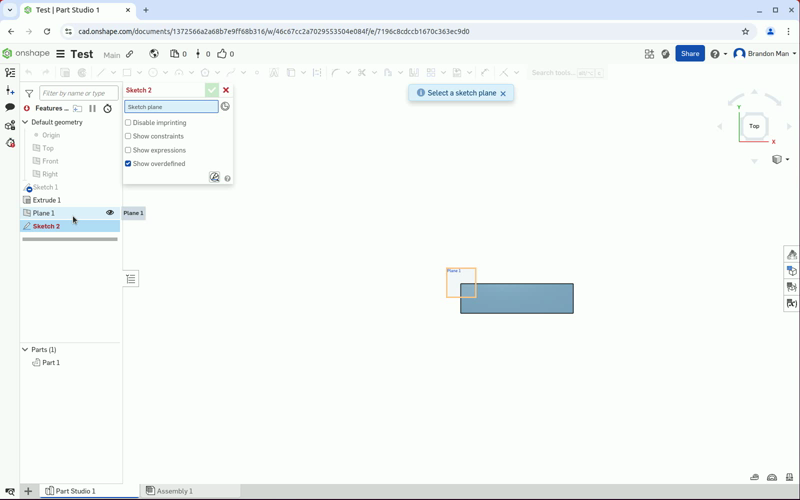
click(73, 215)
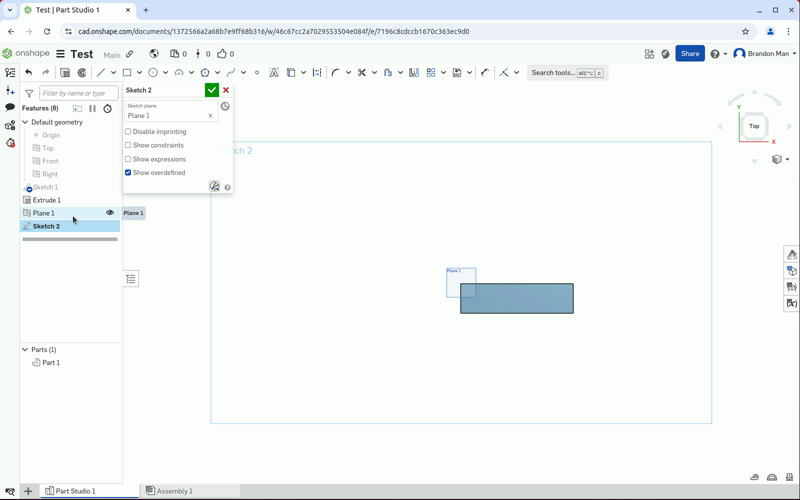
mouse_move(73, 352)
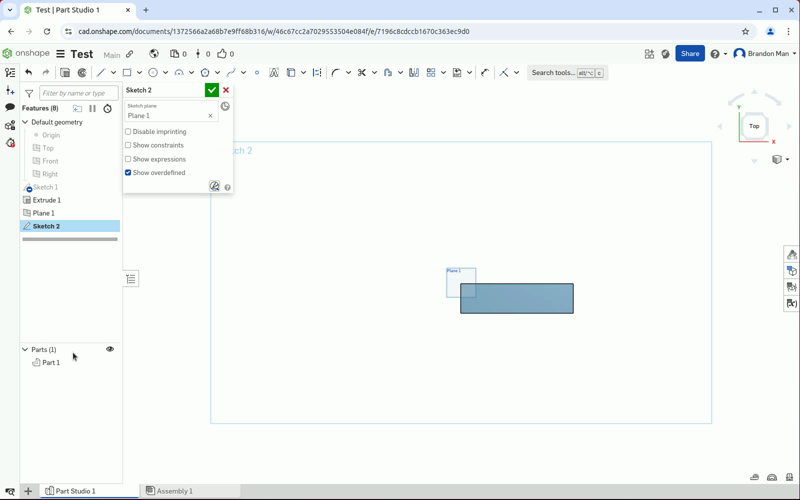
key(y)
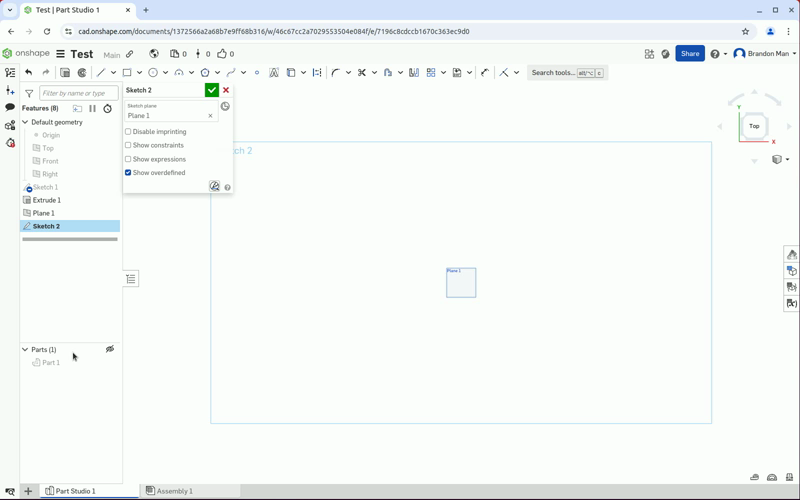
key(l)
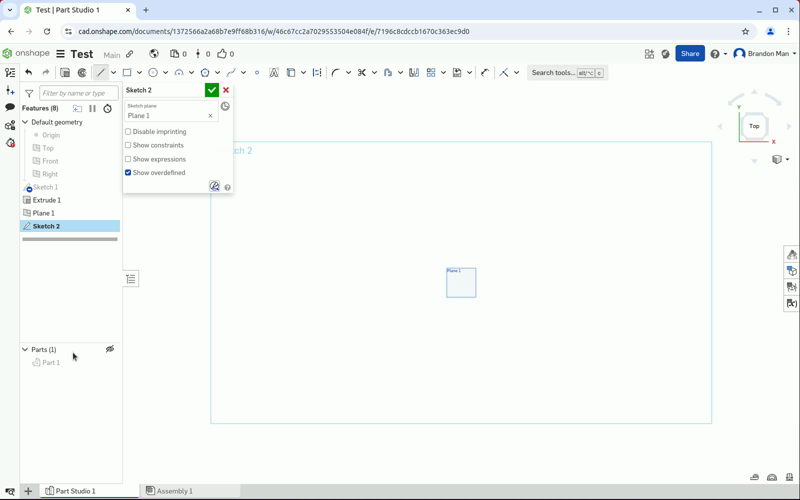
key_down(shift)
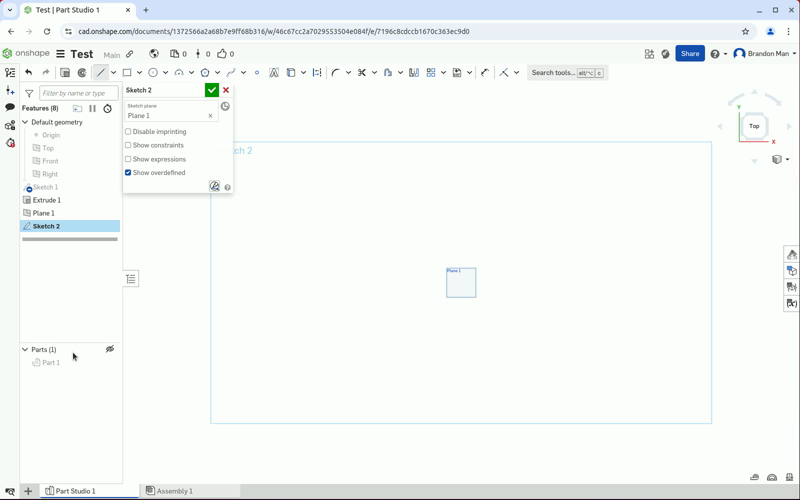
mouse_move(477, 313)
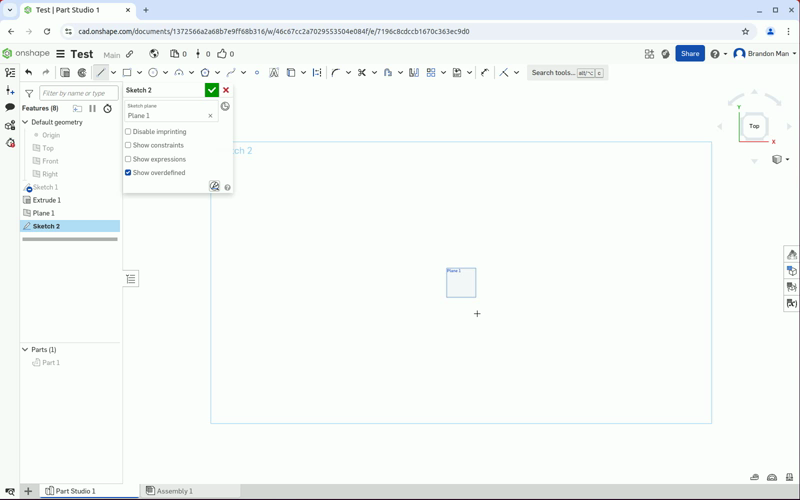
click(477, 313)
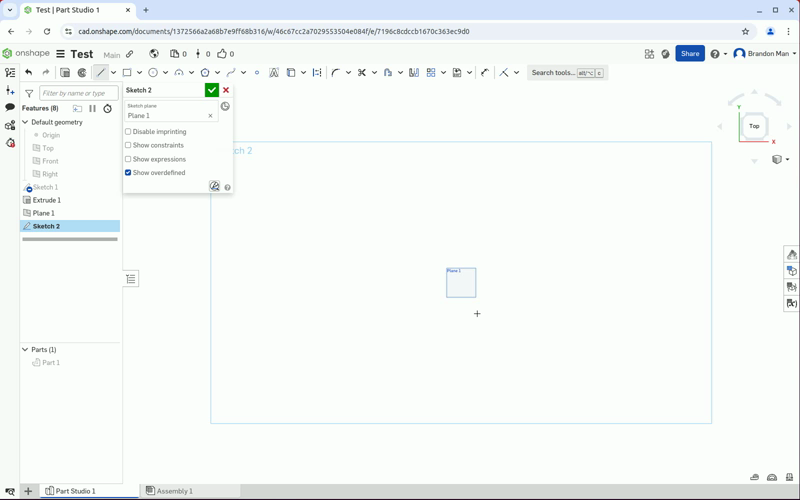
key_up(shift)
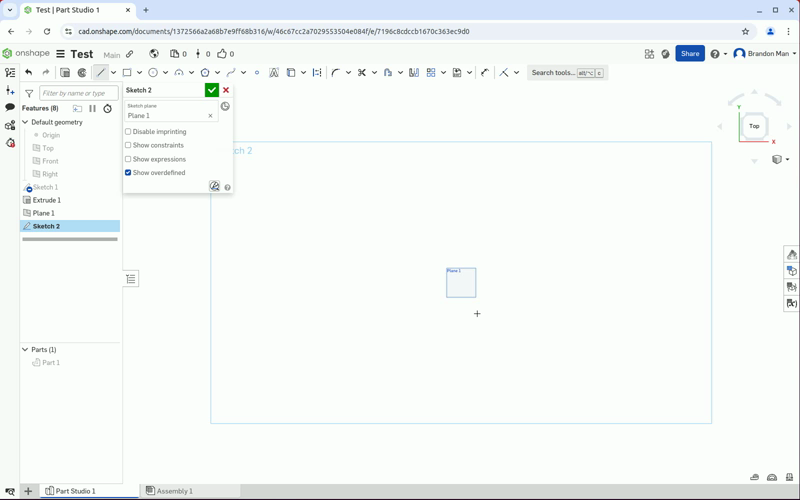
key_down(shift)
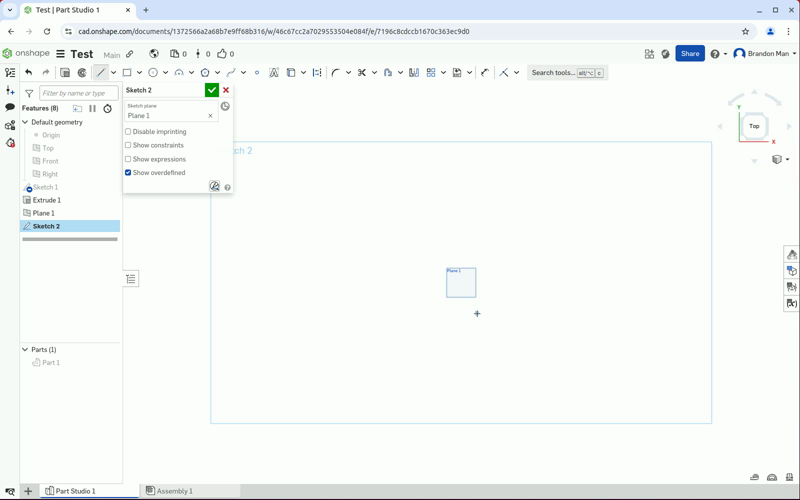
mouse_move(507, 313)
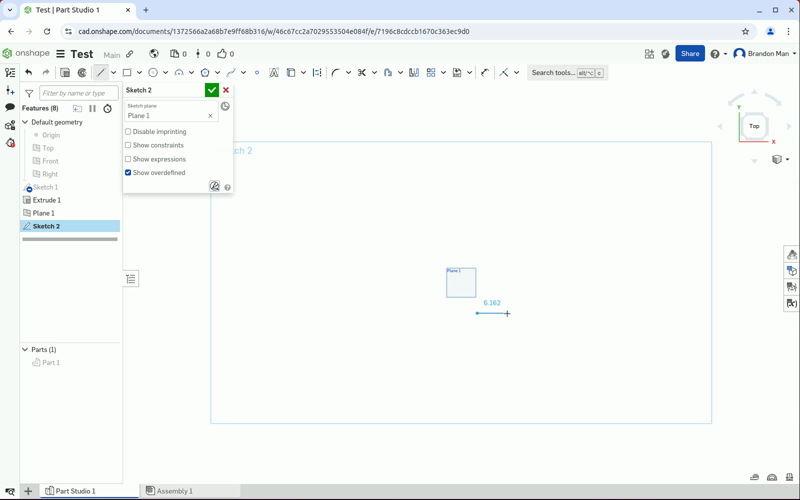
mouse_move(485, 313)
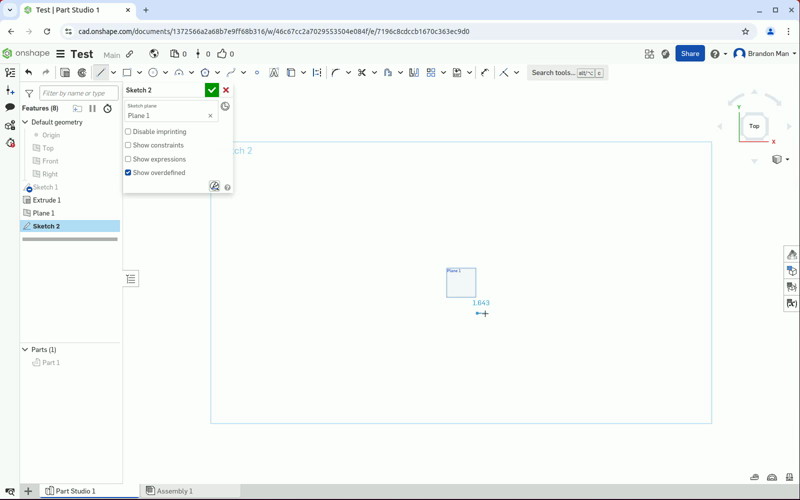
click(485, 313)
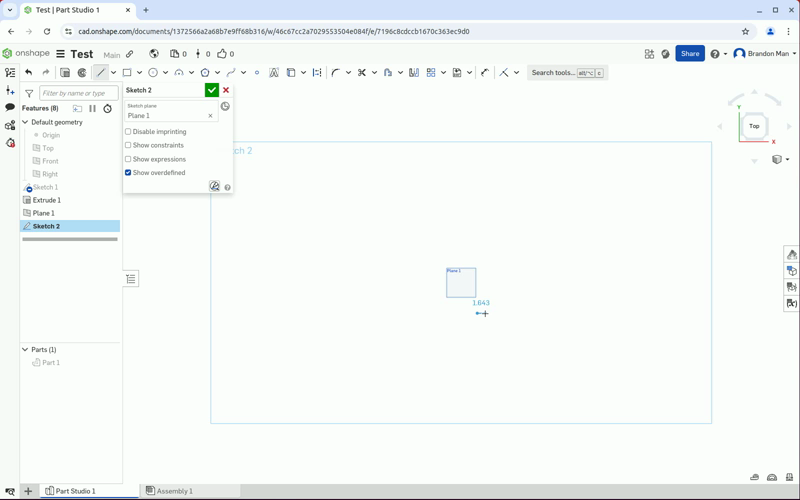
key_up(shift)
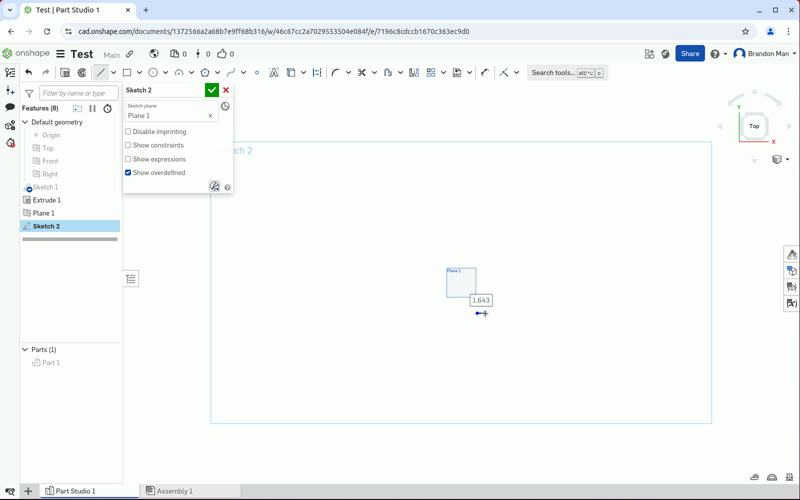
key_down(shift)
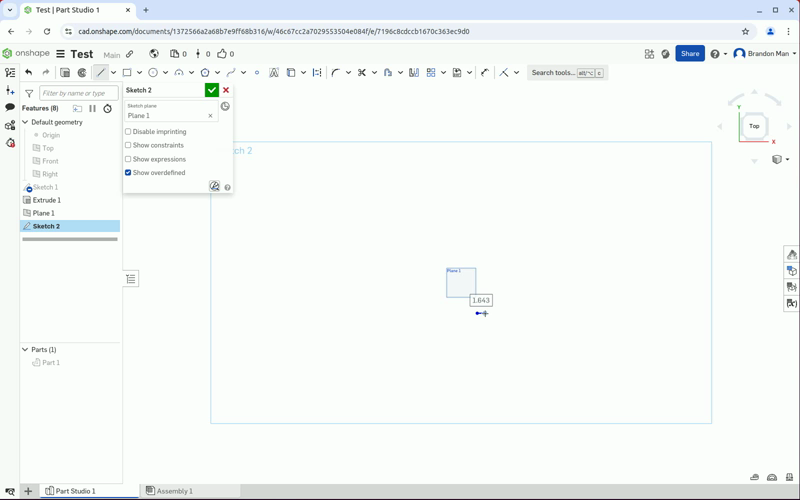
mouse_move(515, 313)
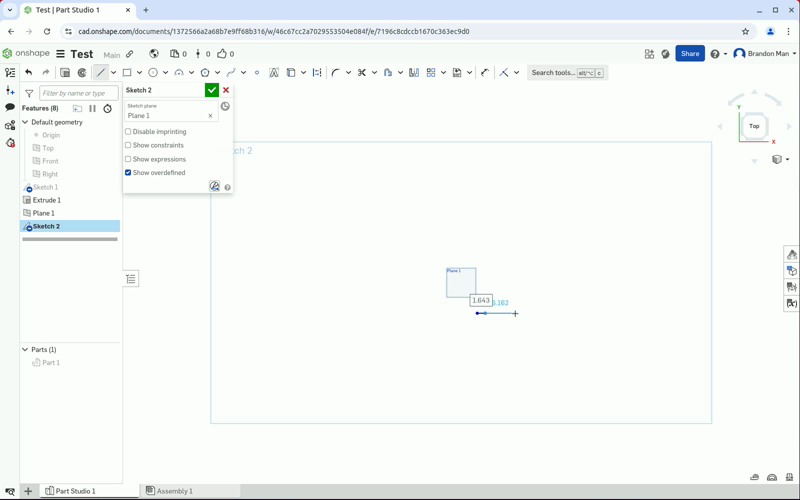
mouse_move(485, 282)
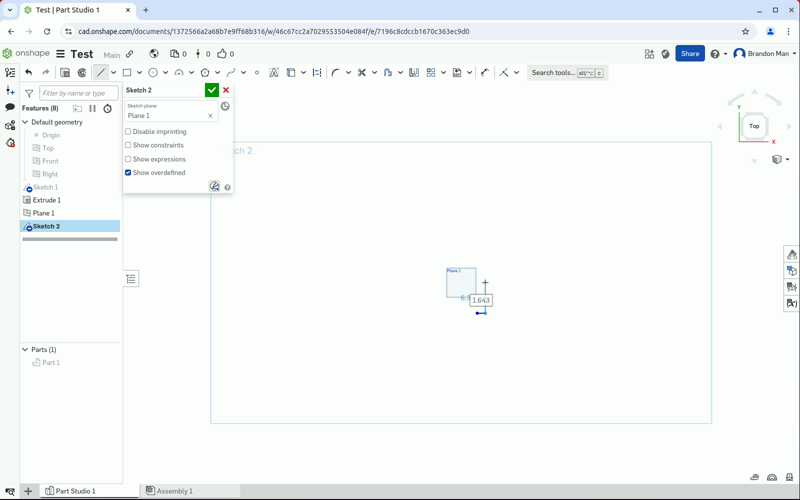
click(485, 282)
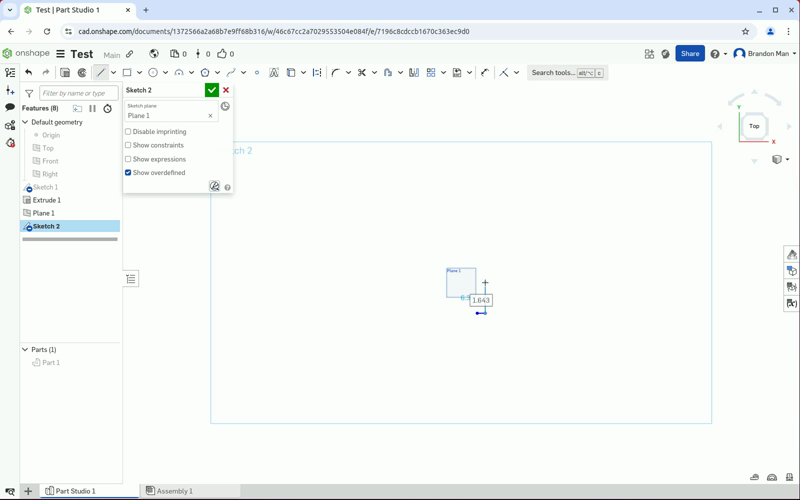
key_up(shift)
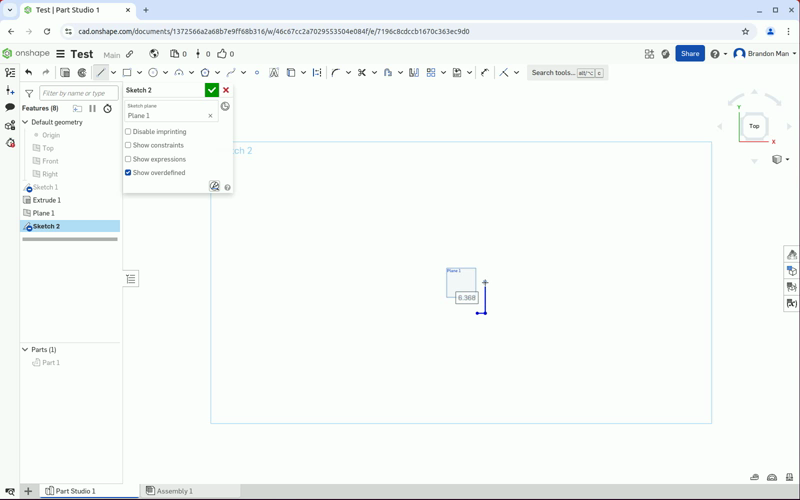
key_down(shift)
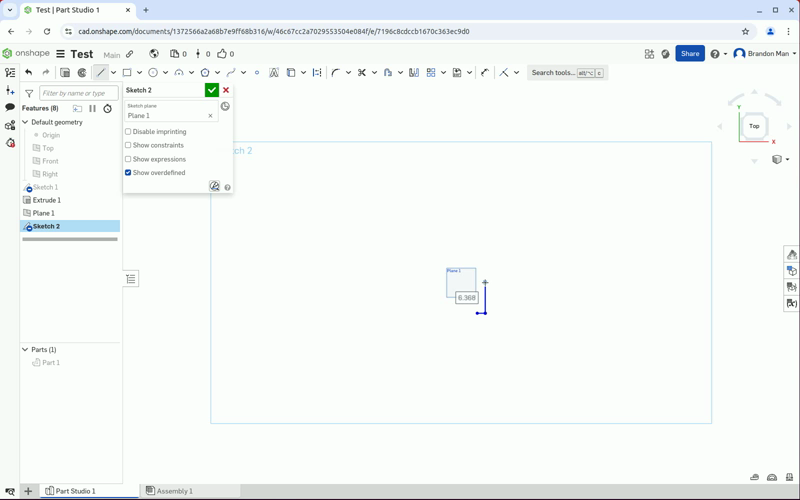
mouse_move(515, 282)
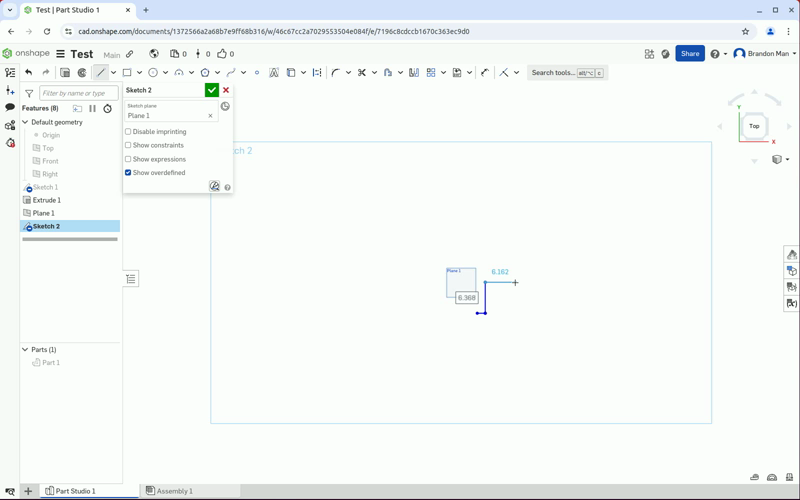
mouse_move(477, 282)
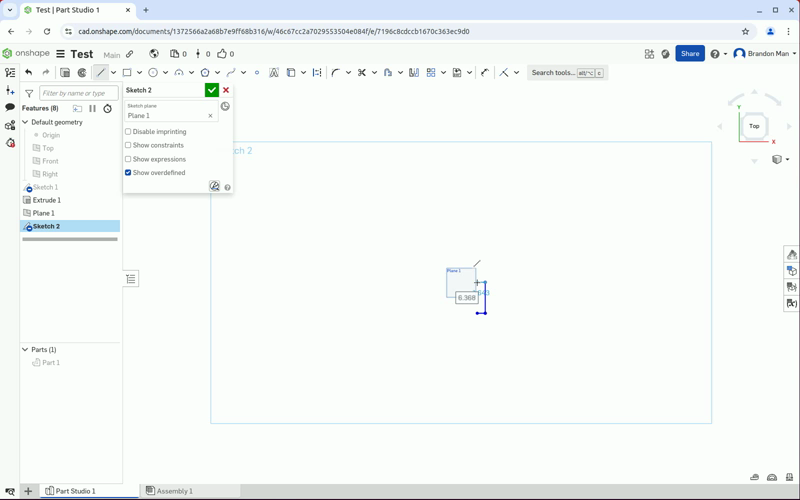
click(477, 282)
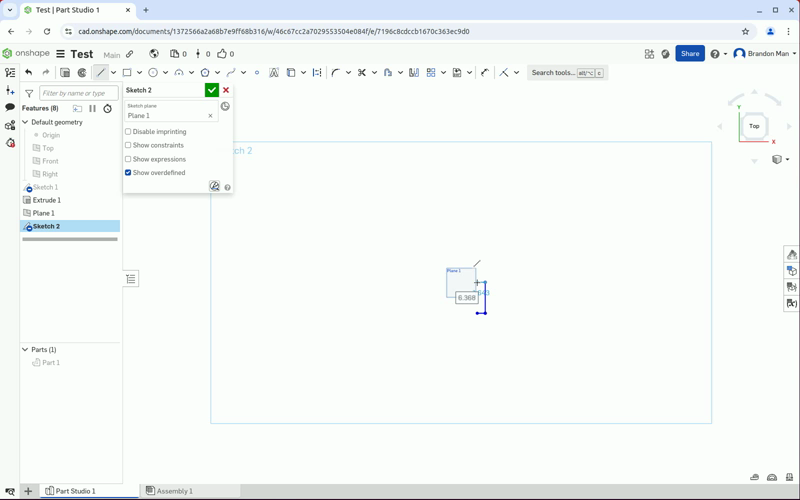
key_up(shift)
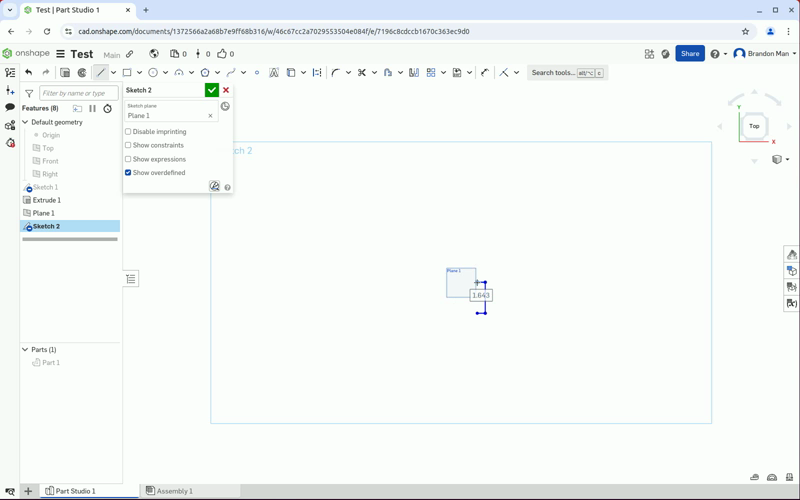
mouse_move(507, 282)
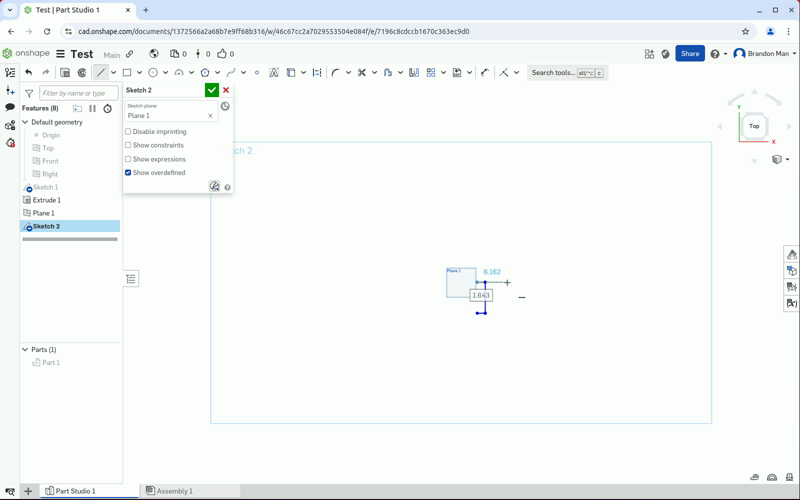
key_down(shift)
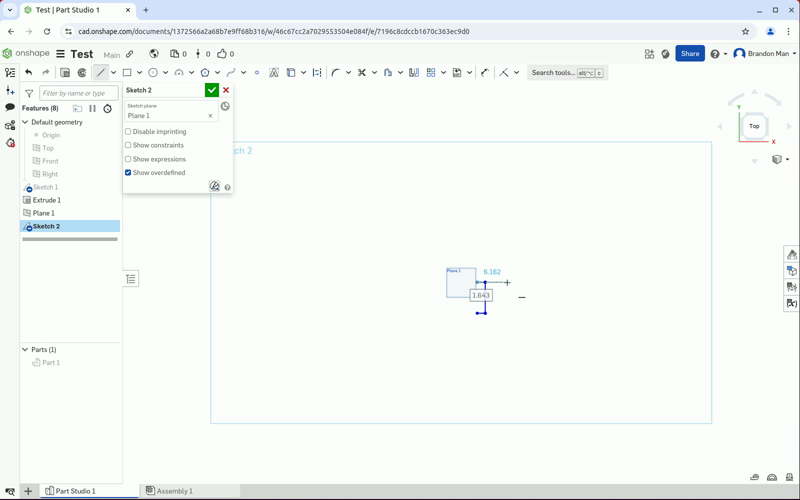
mouse_move(477, 313)
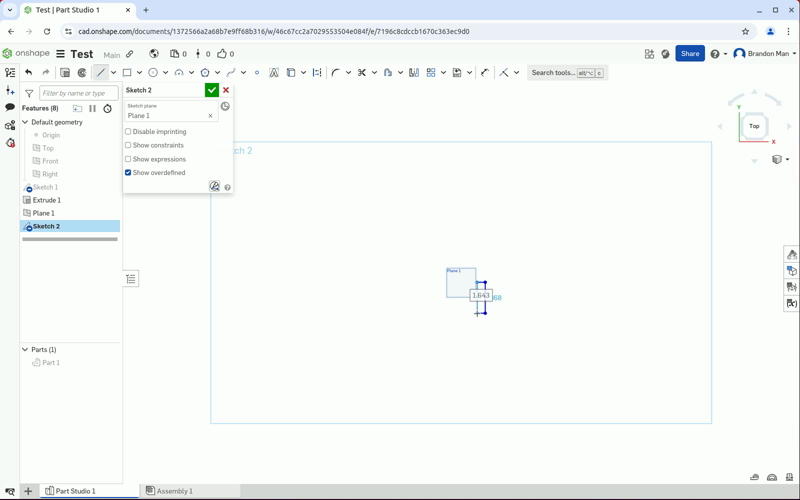
key_up(shift)
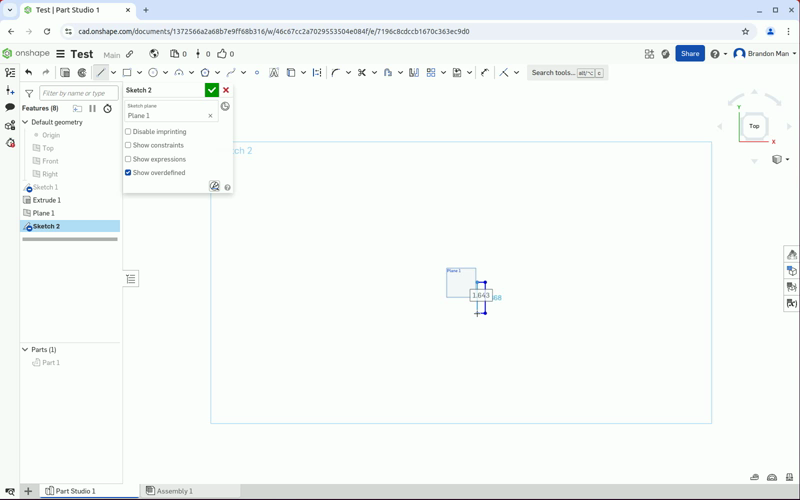
click(477, 313)
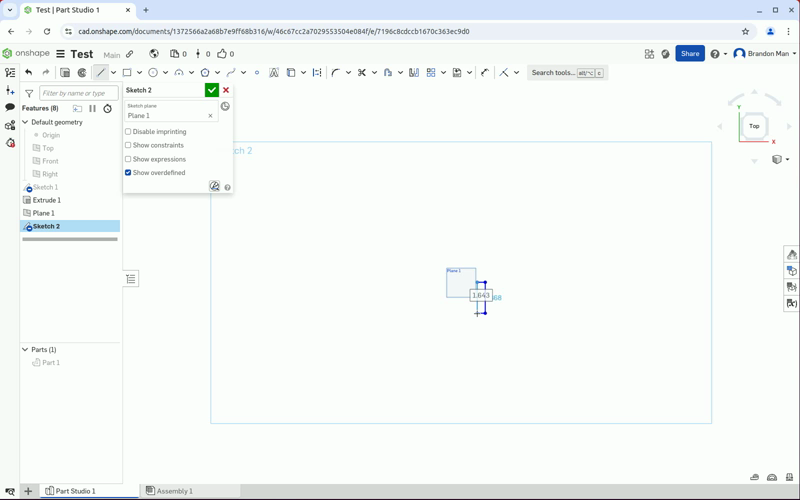
key(esc)
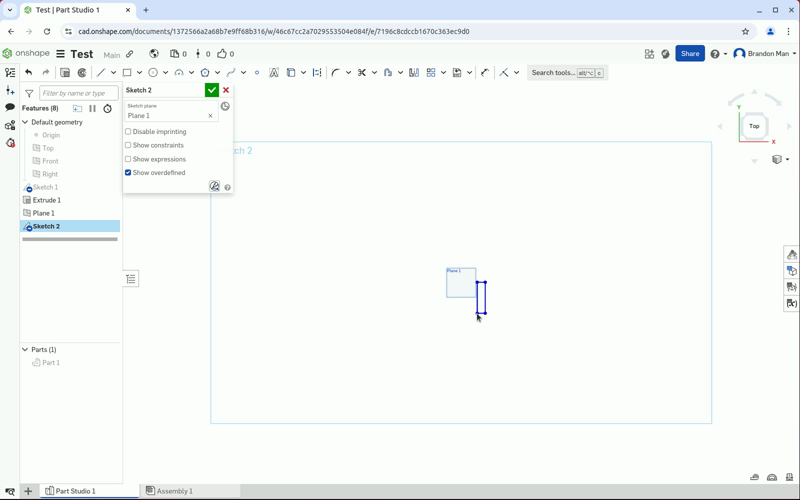
mouse_move(484, 285)
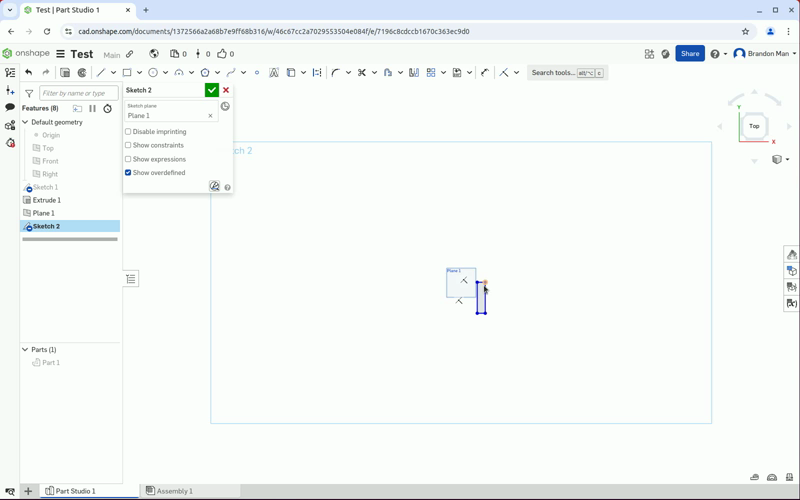
scroll(6)
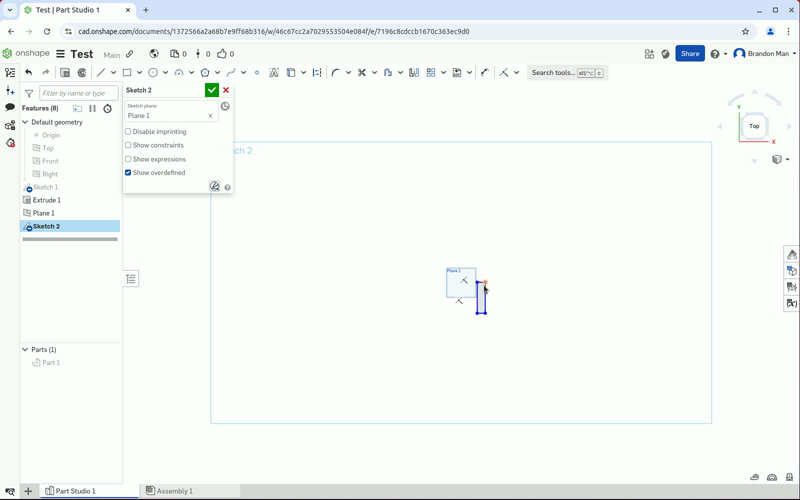
scroll(6)
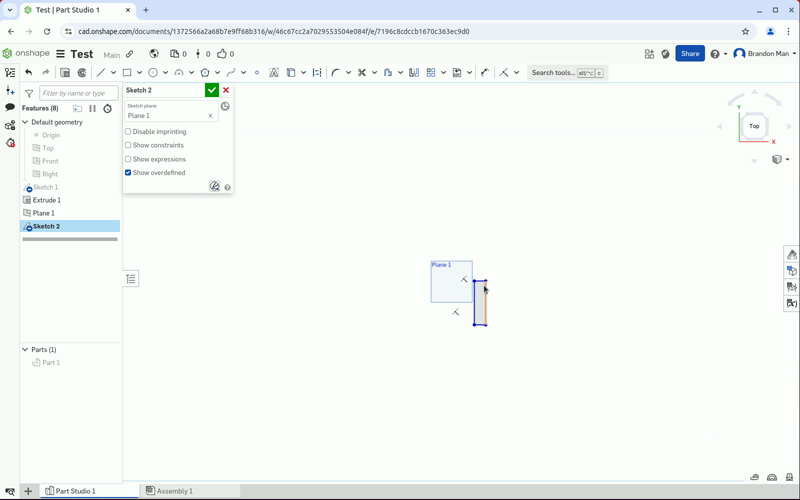
scroll(6)
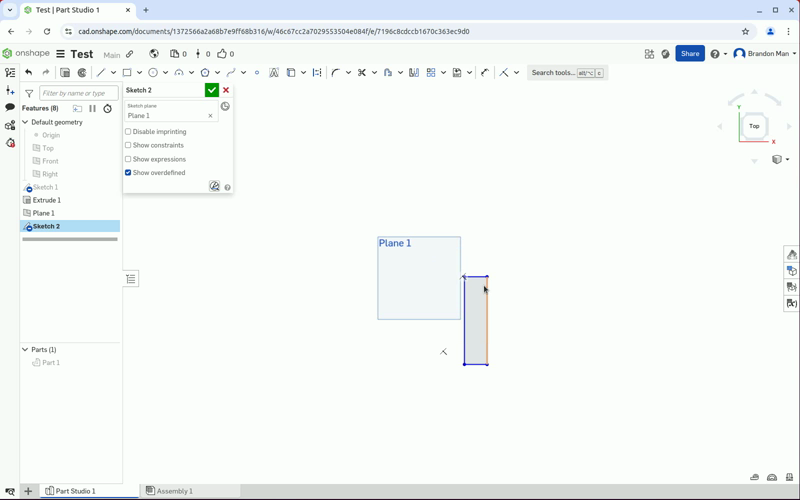
scroll(6)
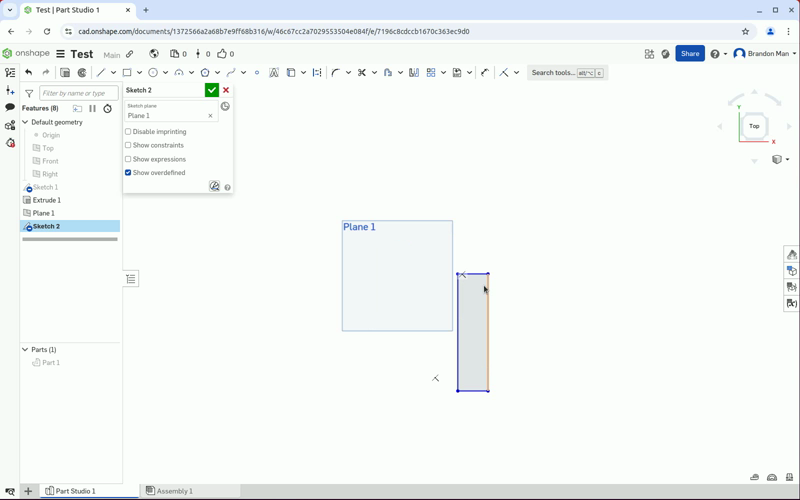
scroll(6)
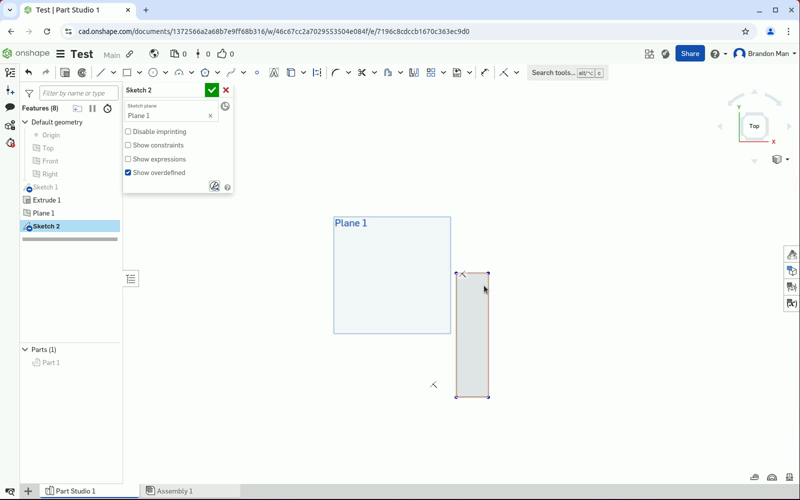
scroll(6)
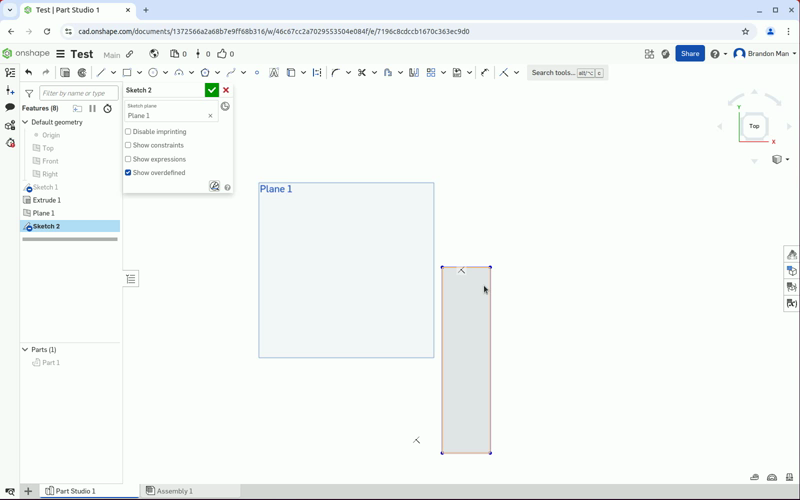
scroll(6)
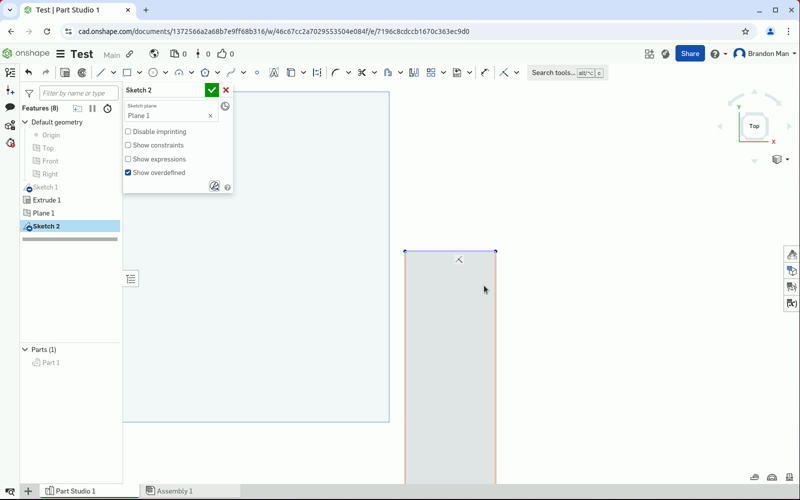
click(484, 285)
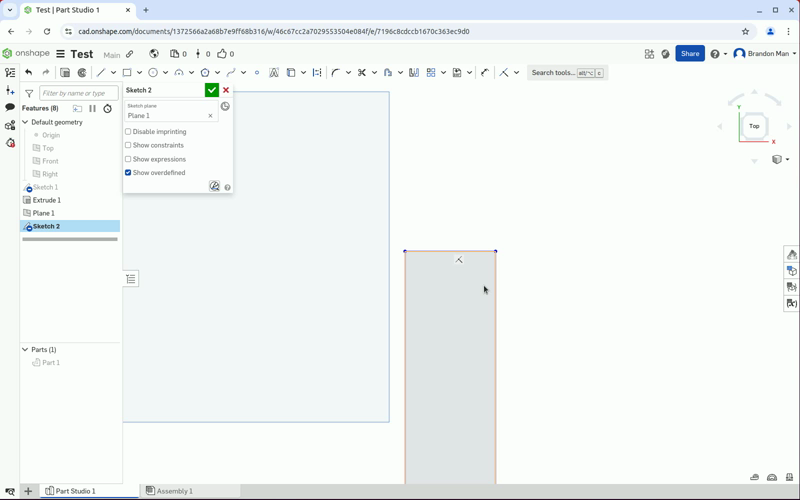
scroll(-6)
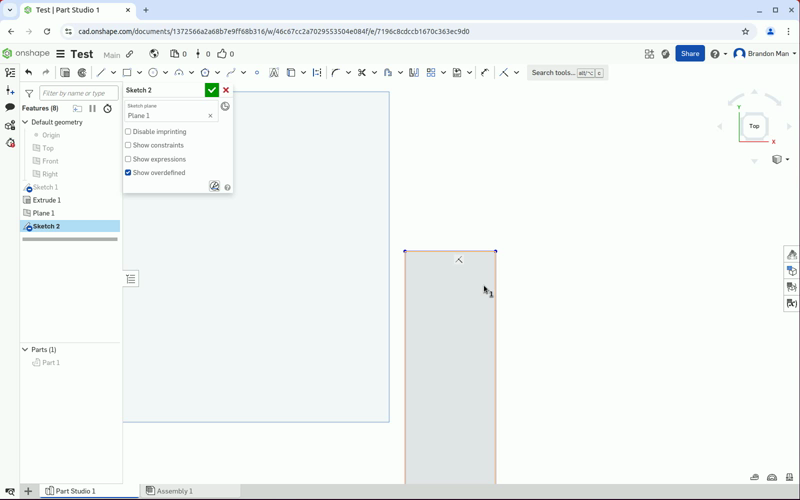
scroll(-6)
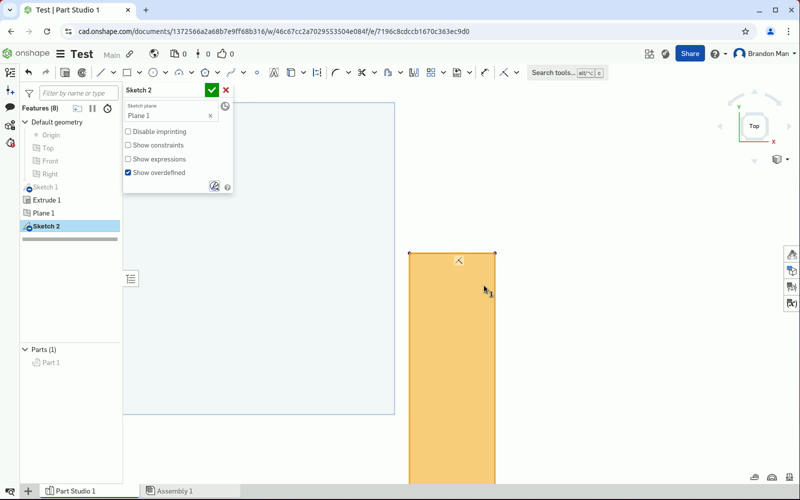
scroll(-6)
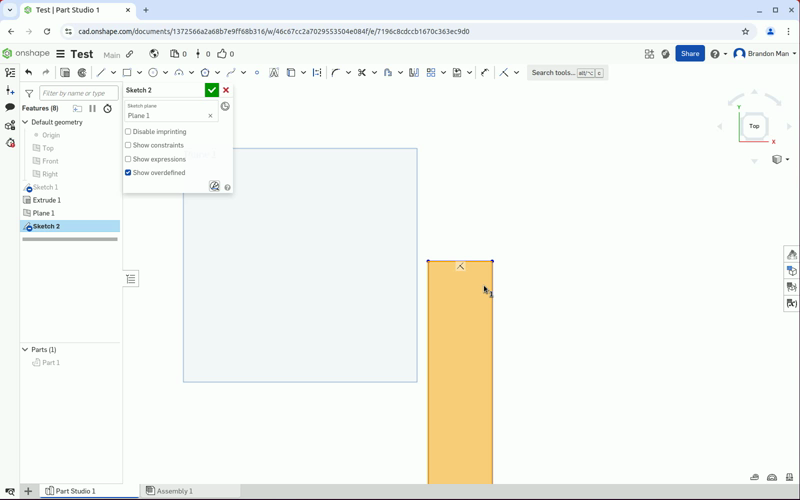
scroll(-6)
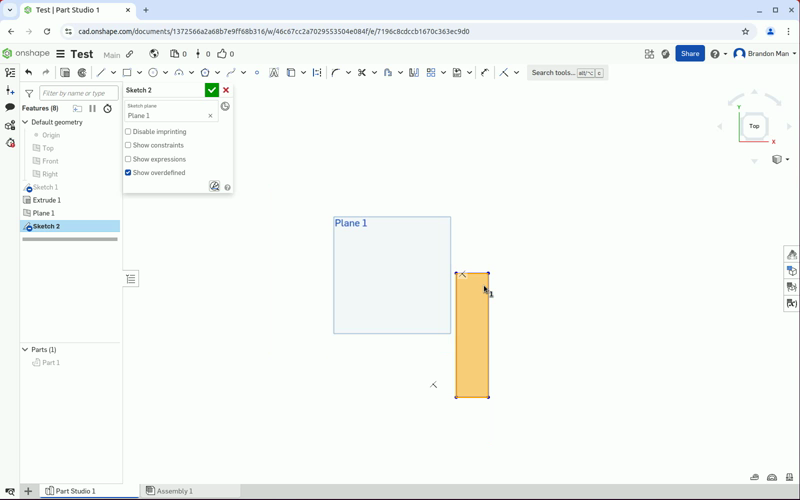
scroll(-6)
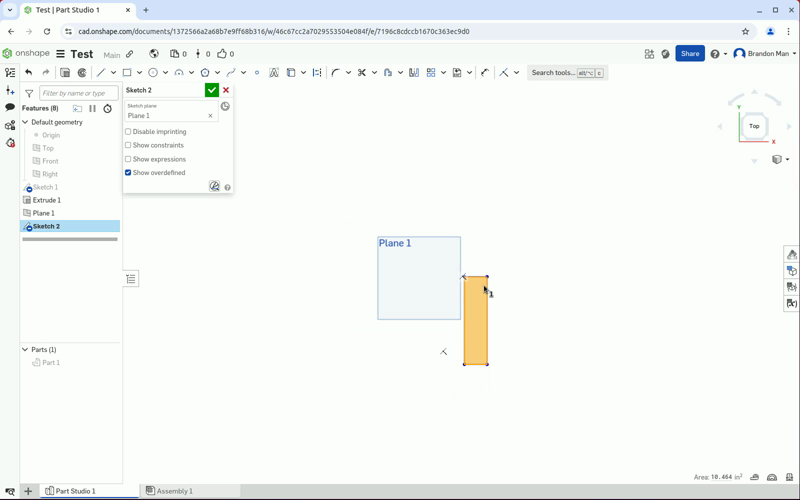
scroll(-6)
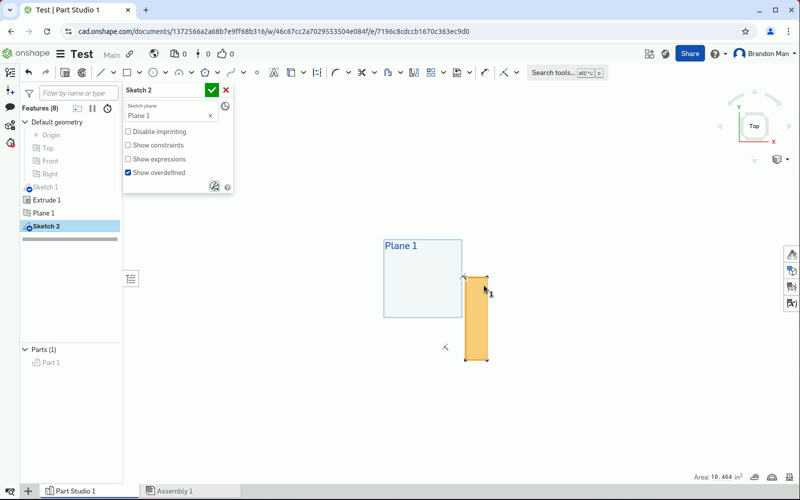
scroll(-6)
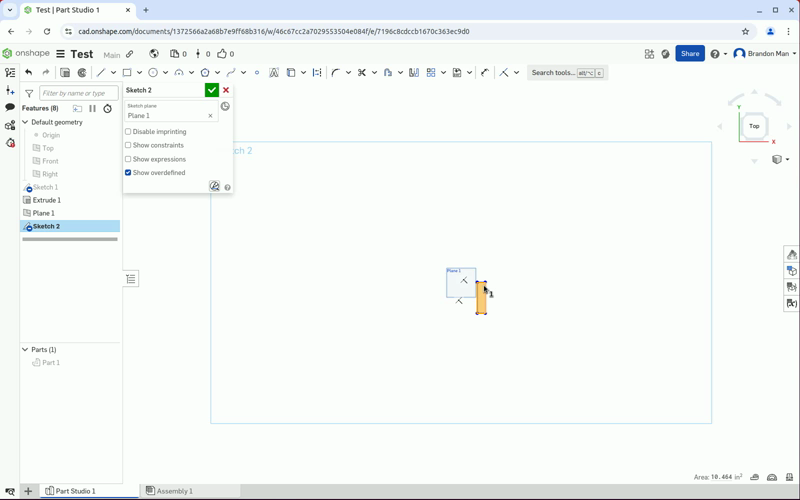
mouse_move(73, 352)
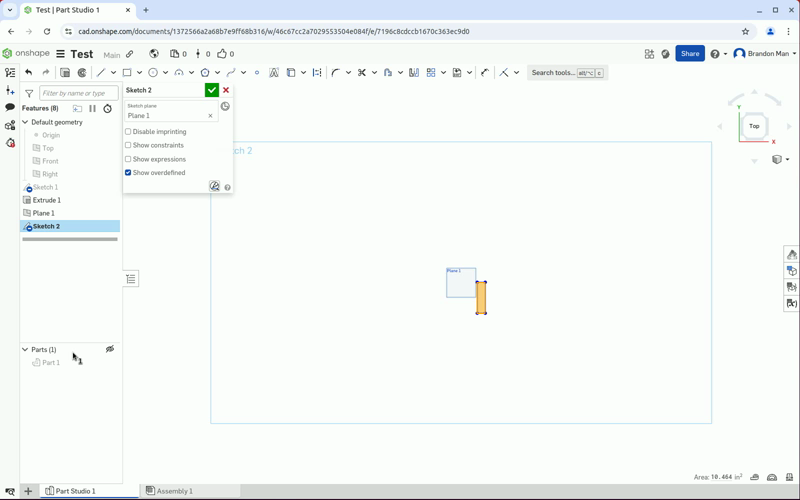
key(shift+y)
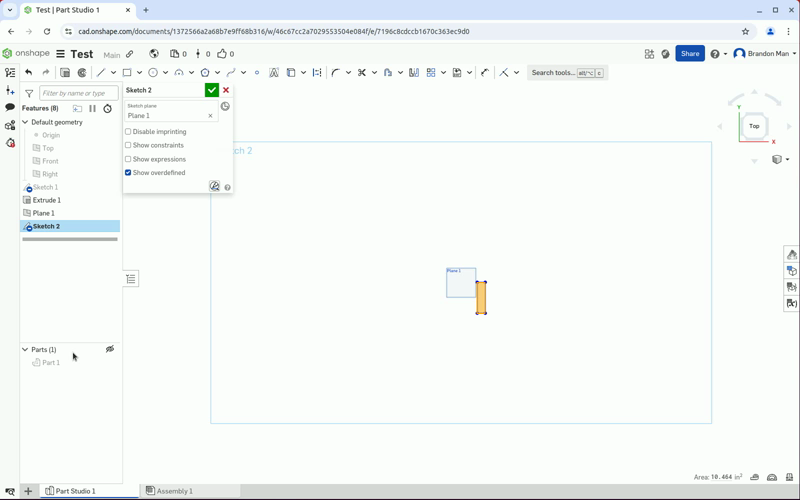
key(shift+e)
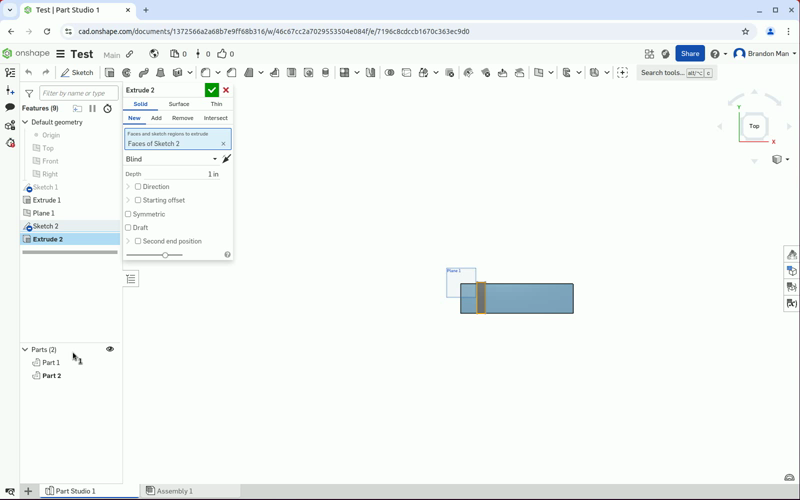
mouse_move(143, 106)
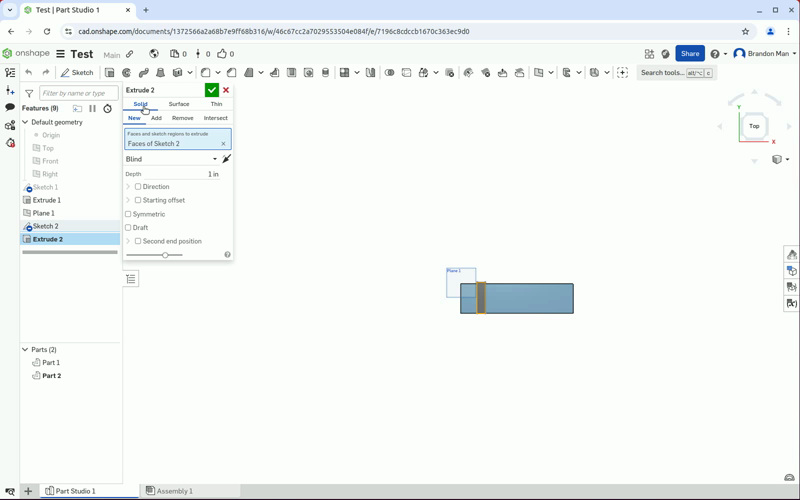
click(143, 106)
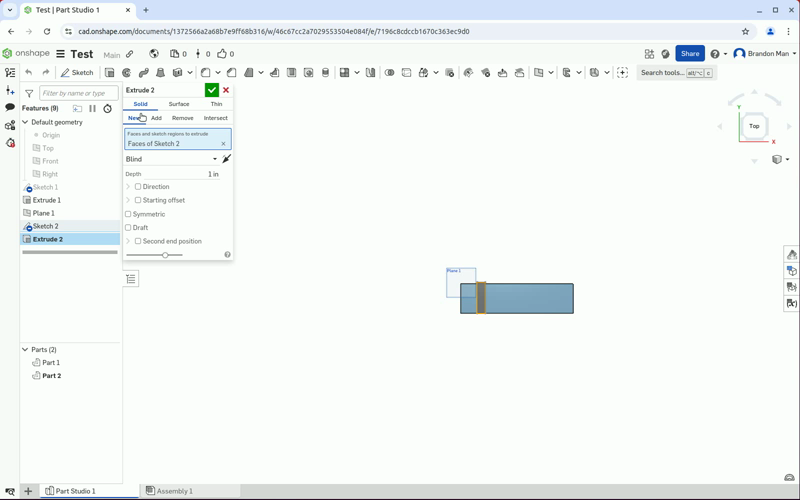
mouse_move(137, 120)
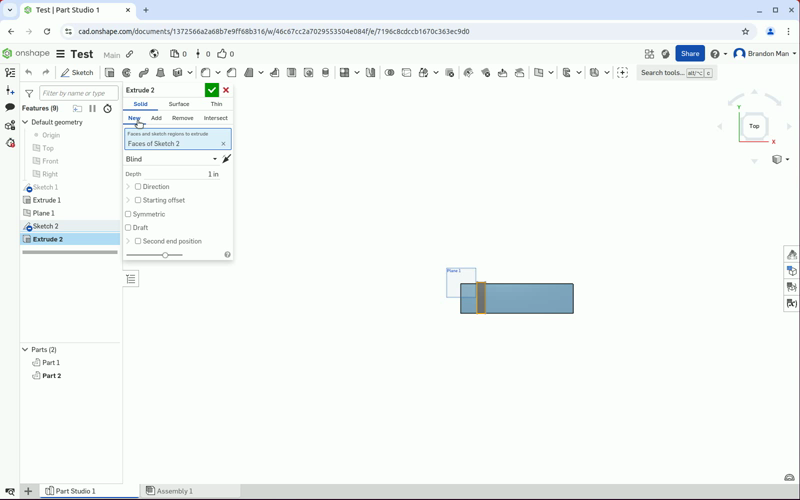
click(137, 120)
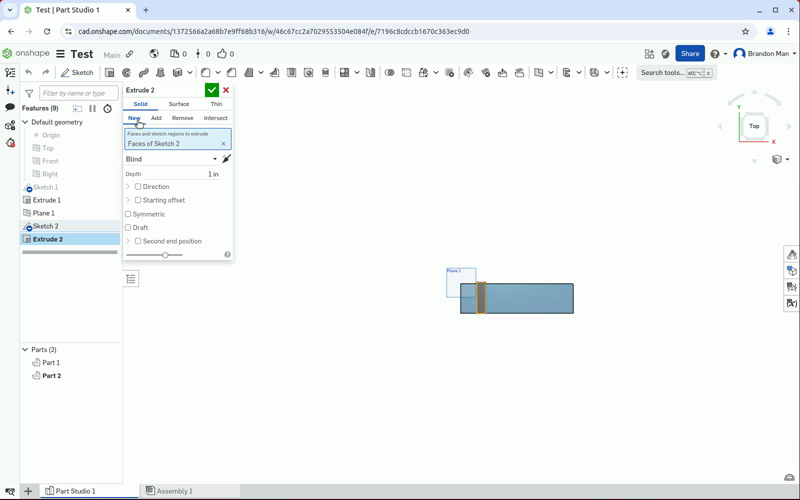
key(tab, 4)
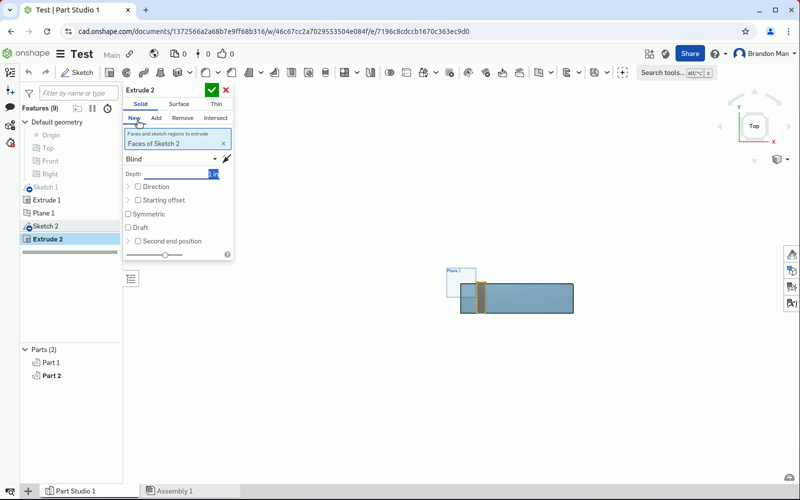
text(-3.129)
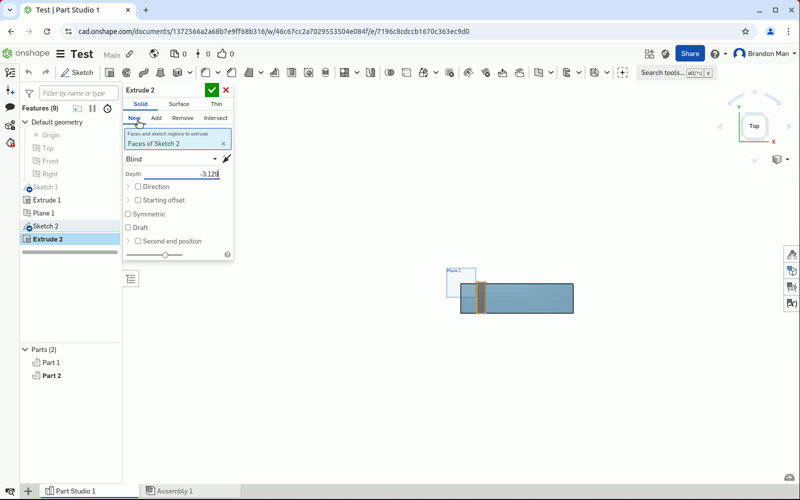
key(enter)
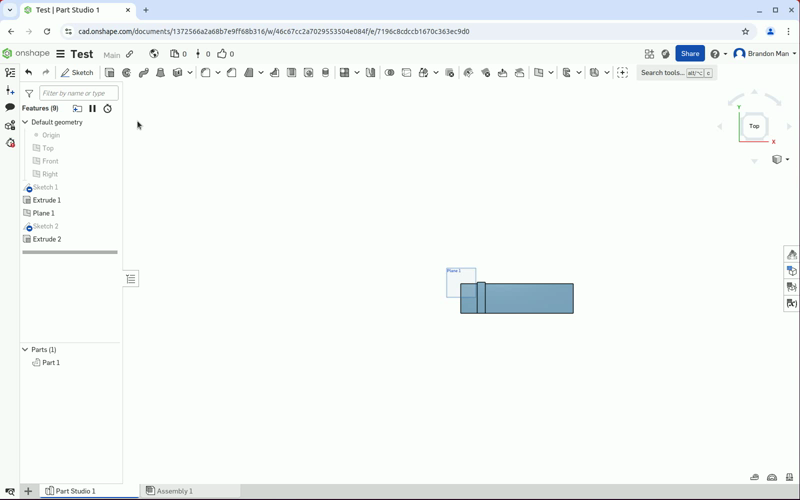
key(shift+h)
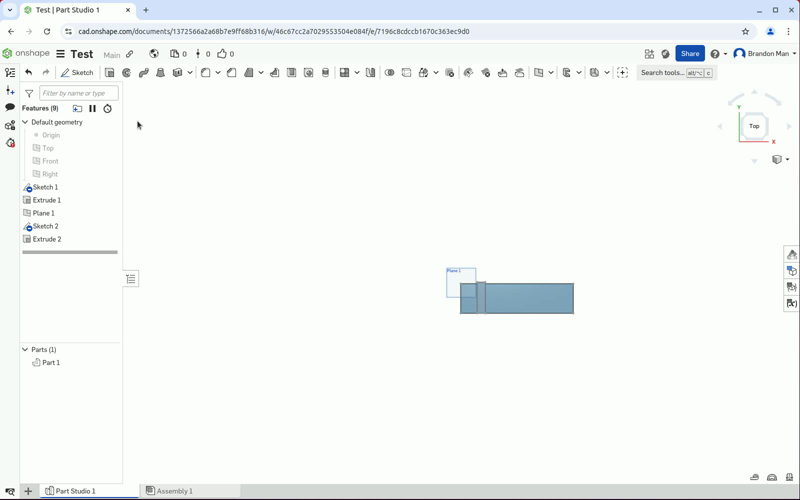
key(shift+h)
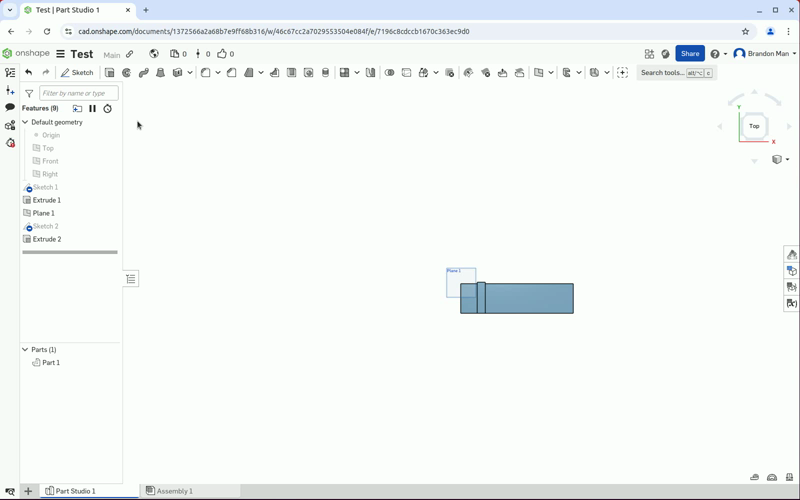
mouse_move(73, 189)
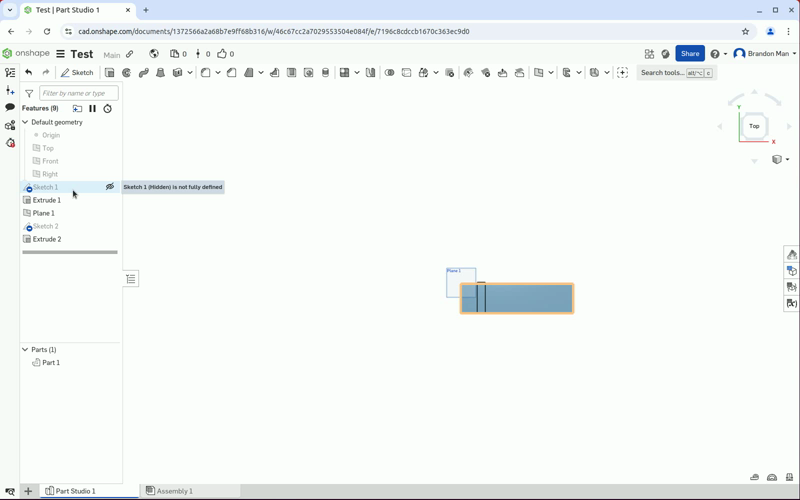
click(73, 189)
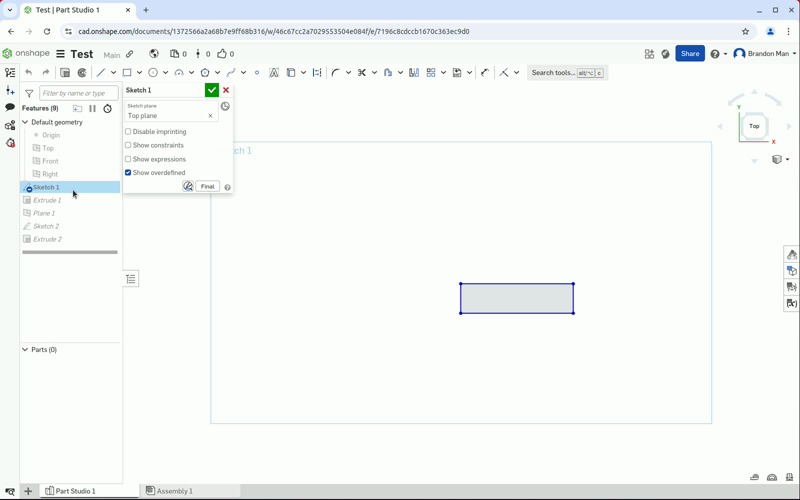
mouse_move(229, 92)
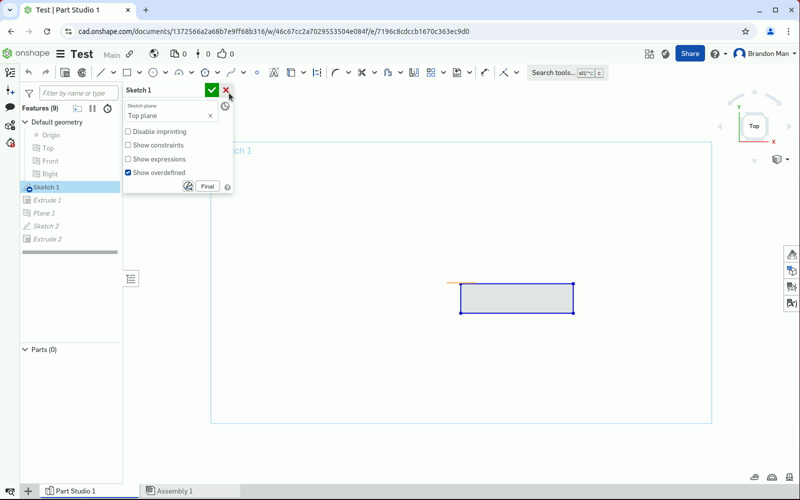
click(229, 92)
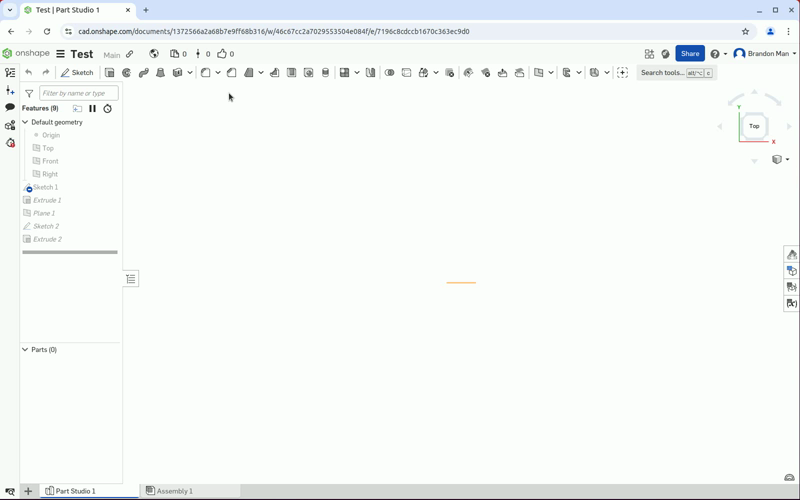
key(shift+s)
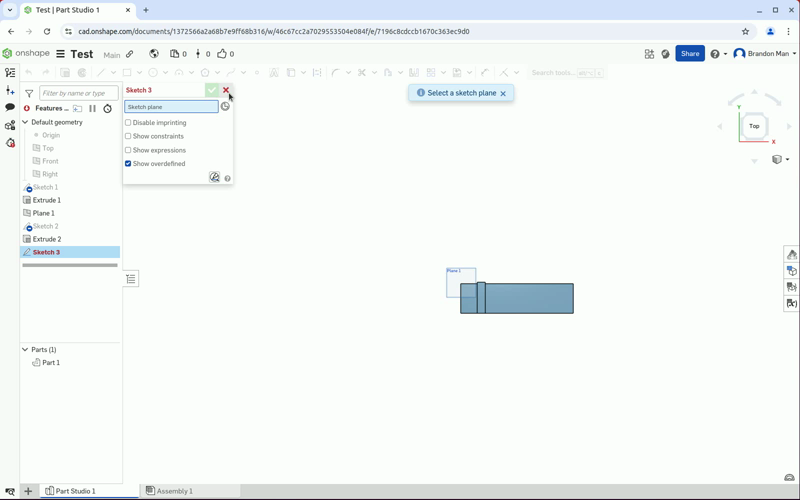
mouse_move(73, 215)
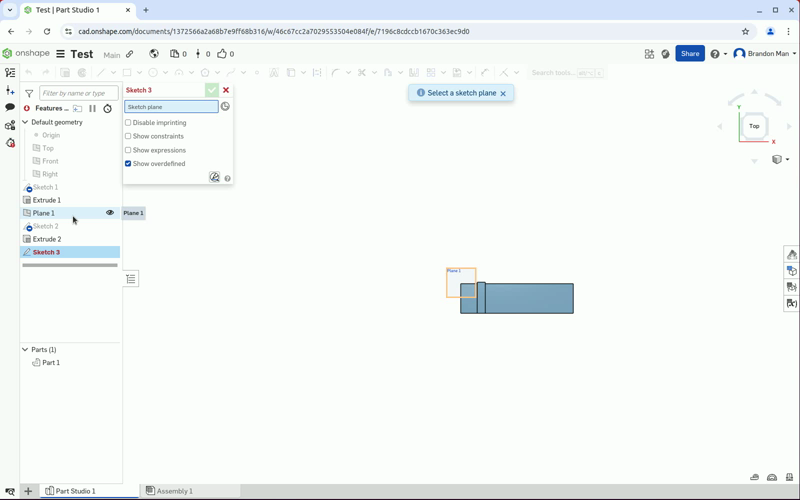
click(73, 215)
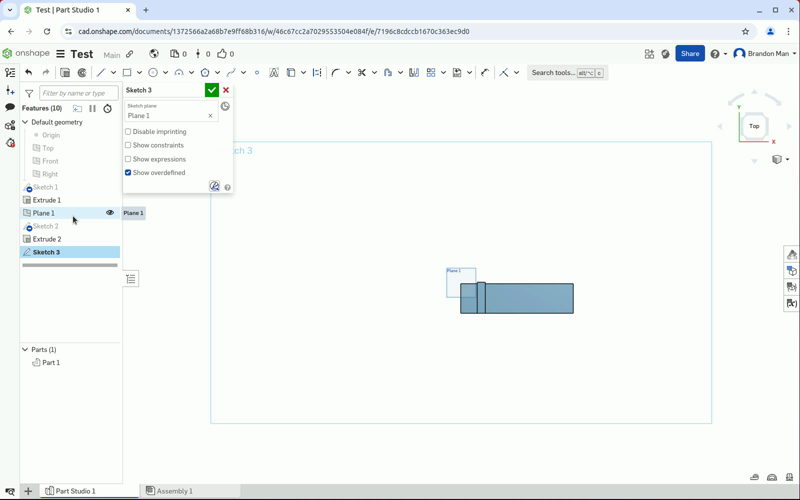
mouse_move(73, 352)
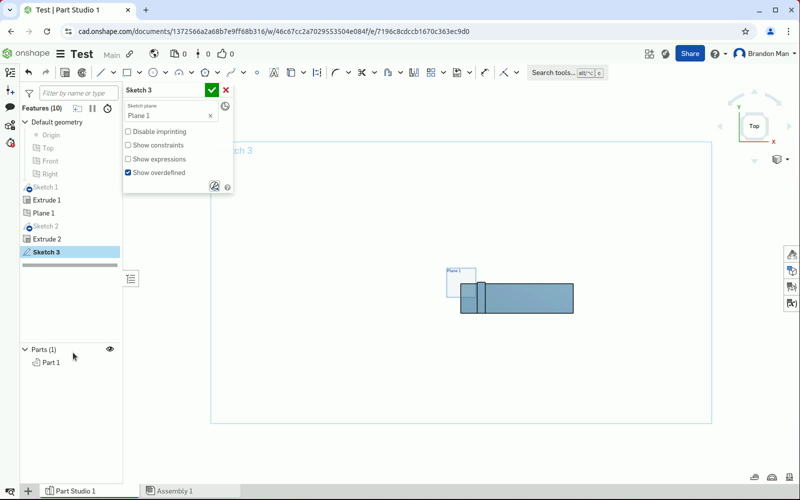
key(y)
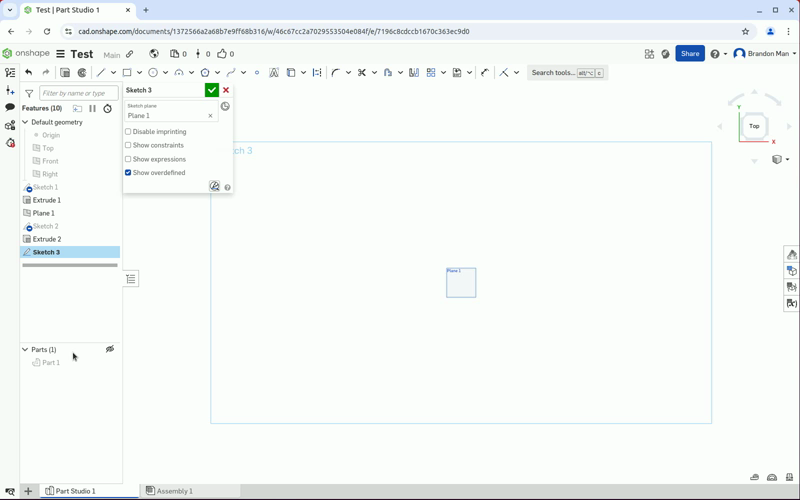
key(l)
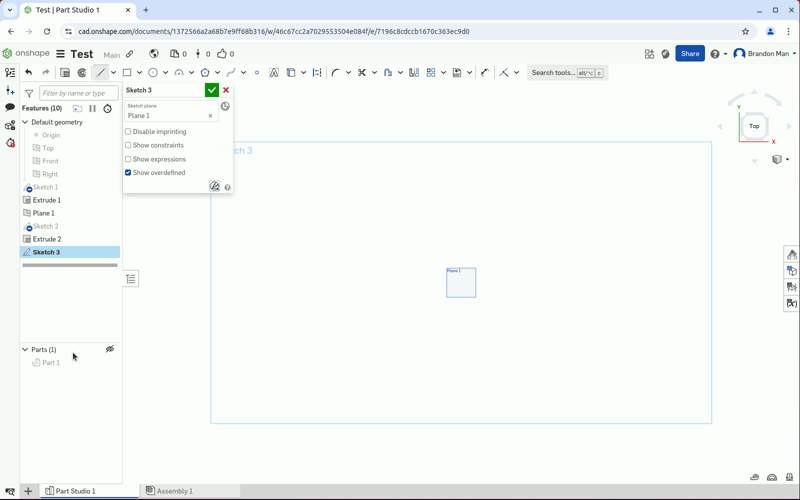
key_down(shift)
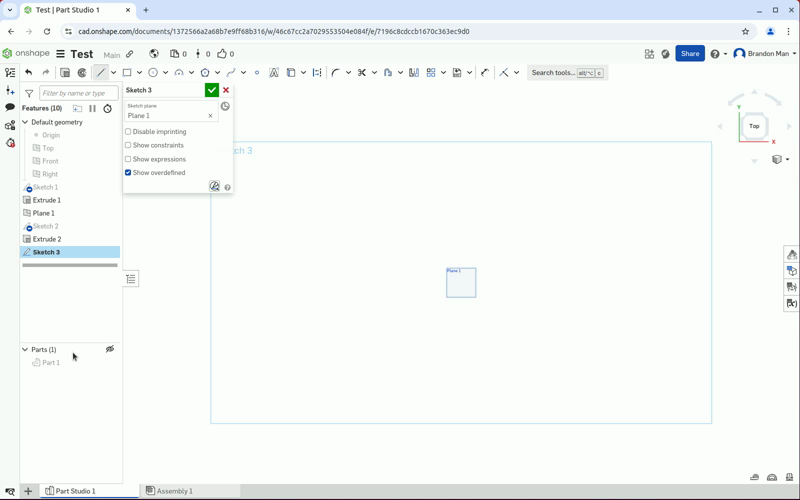
mouse_move(549, 313)
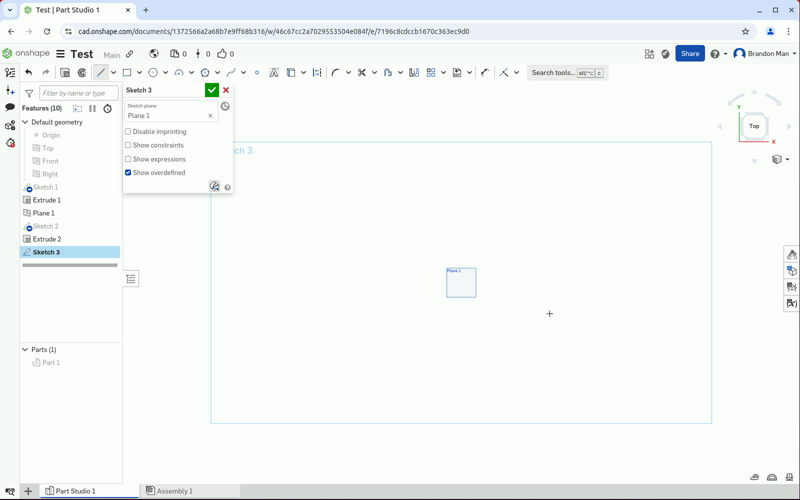
click(549, 313)
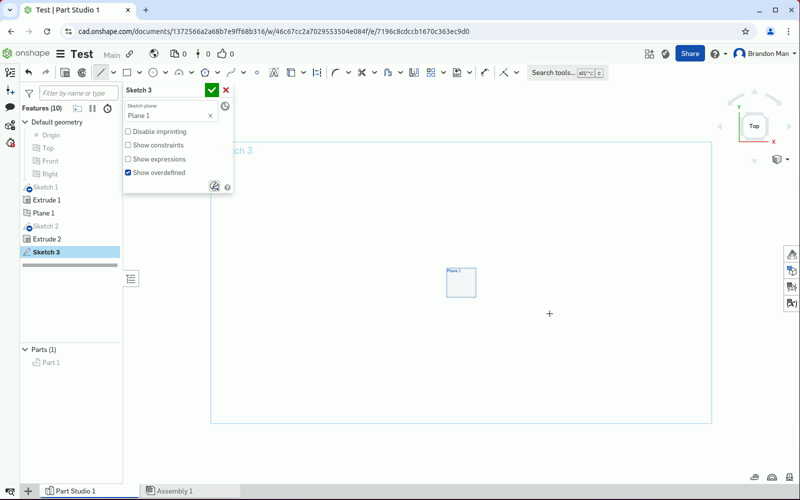
key_up(shift)
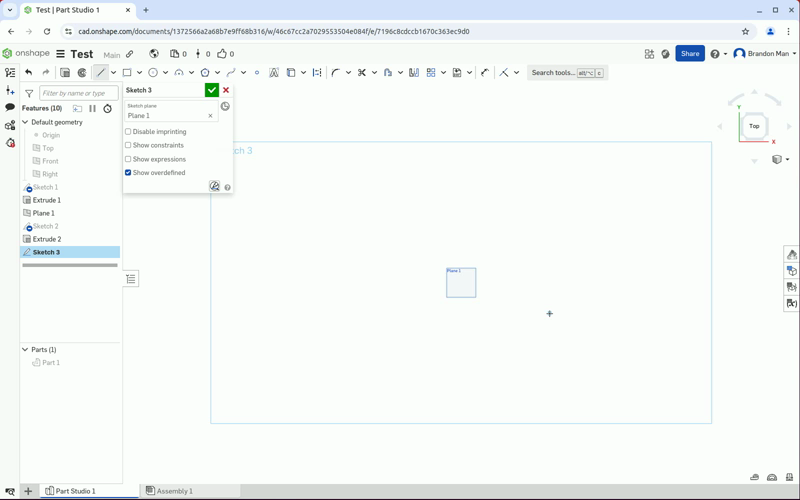
key_down(shift)
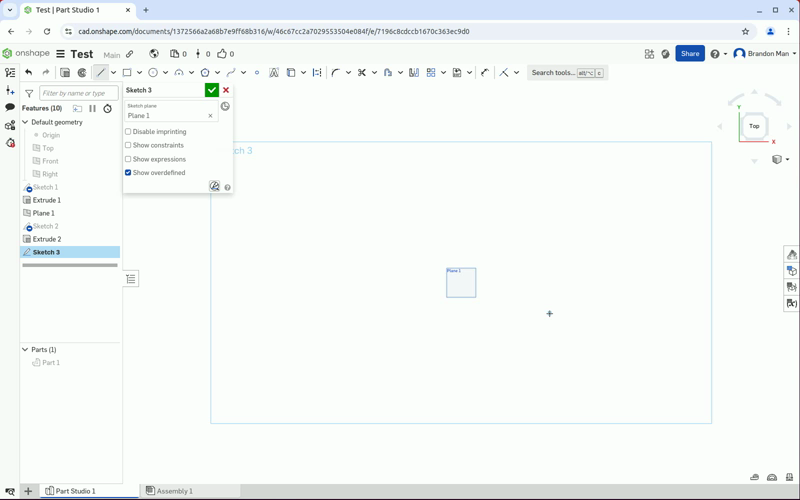
mouse_move(579, 313)
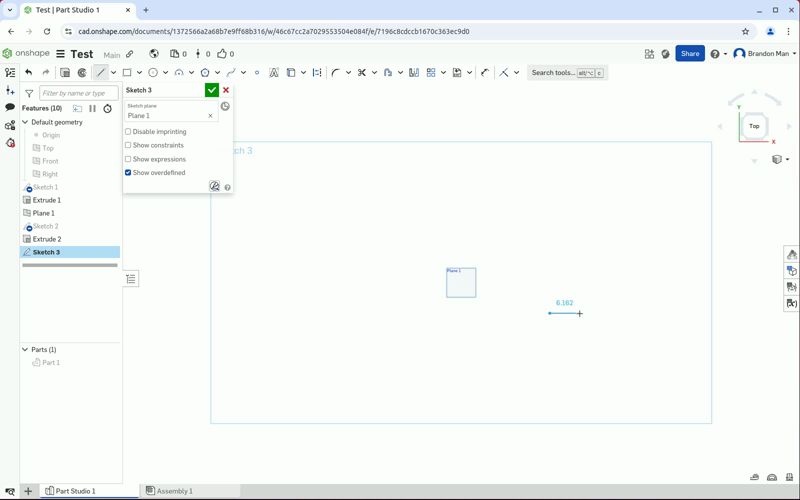
mouse_move(557, 313)
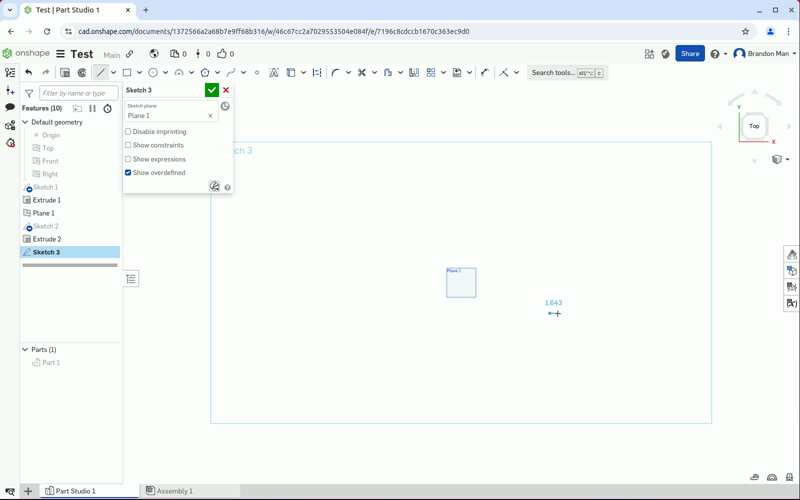
click(557, 313)
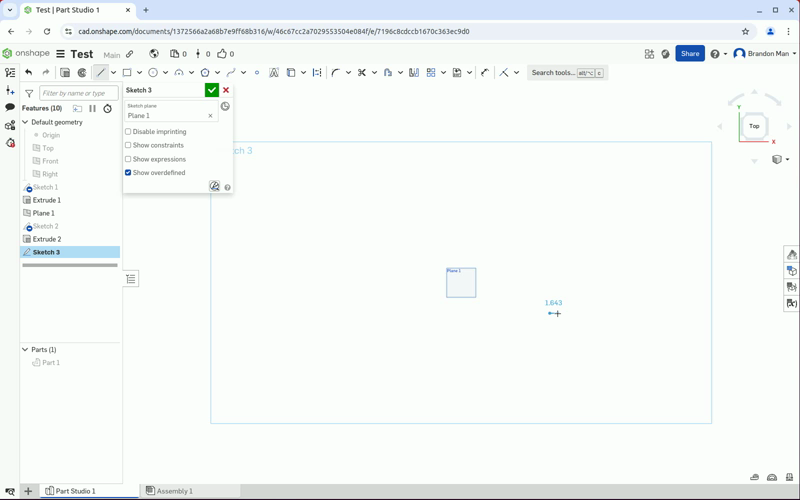
key_up(shift)
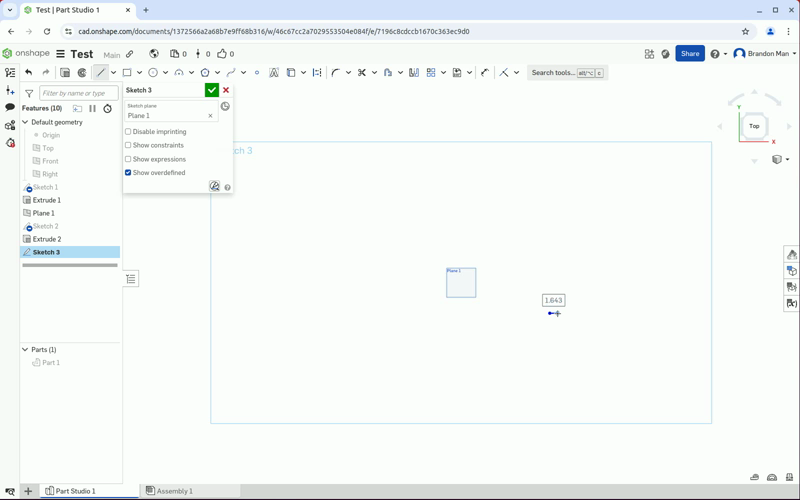
key_down(shift)
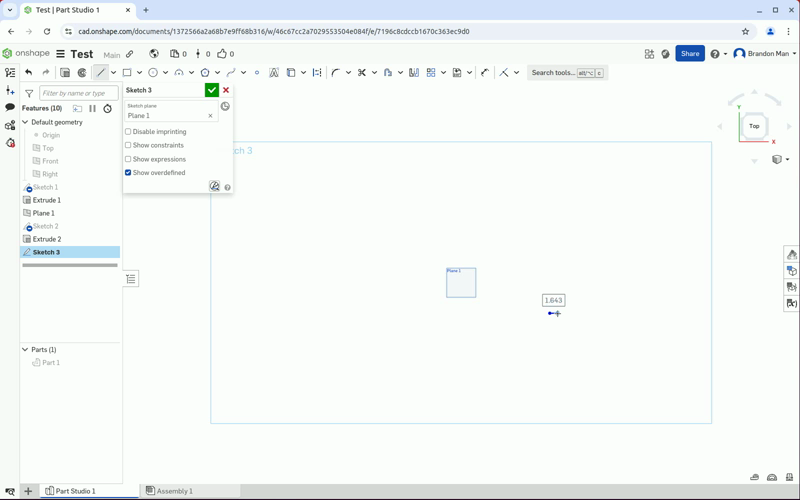
mouse_move(587, 313)
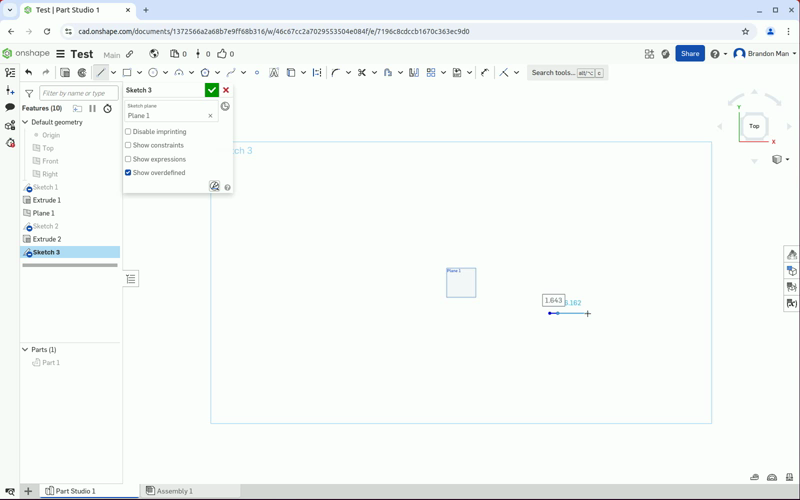
mouse_move(557, 282)
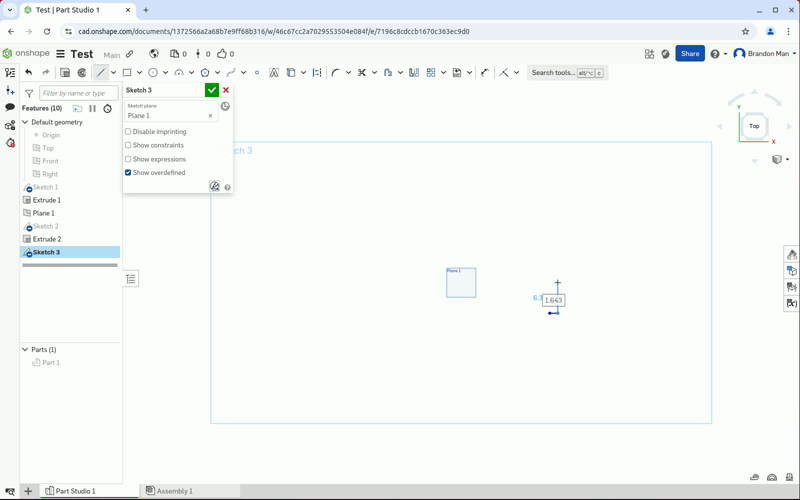
click(557, 282)
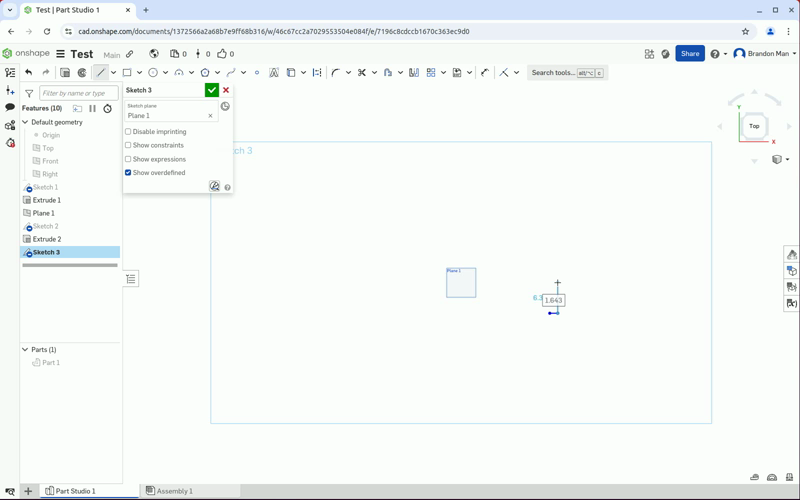
key_up(shift)
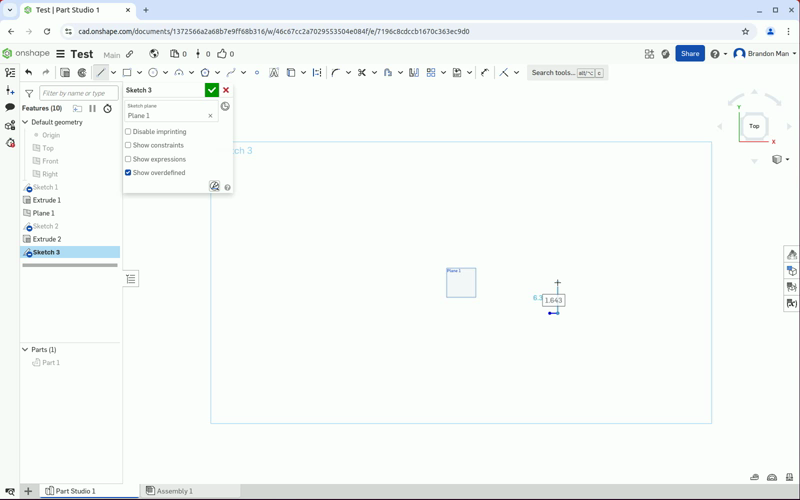
key_down(shift)
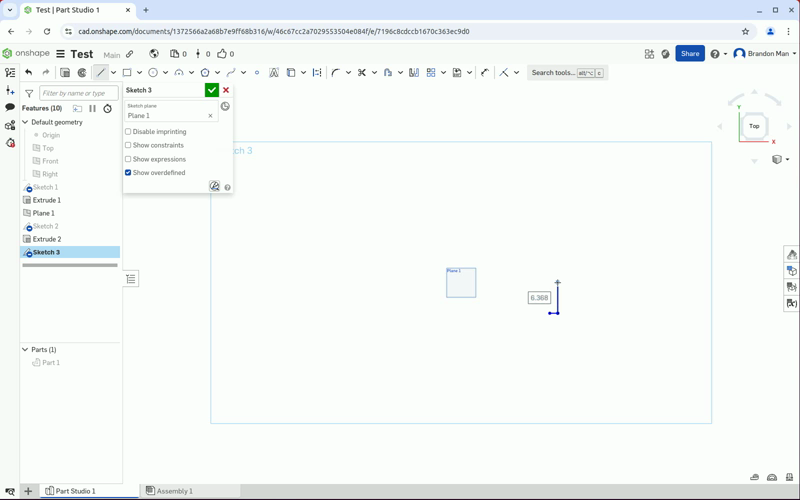
mouse_move(587, 282)
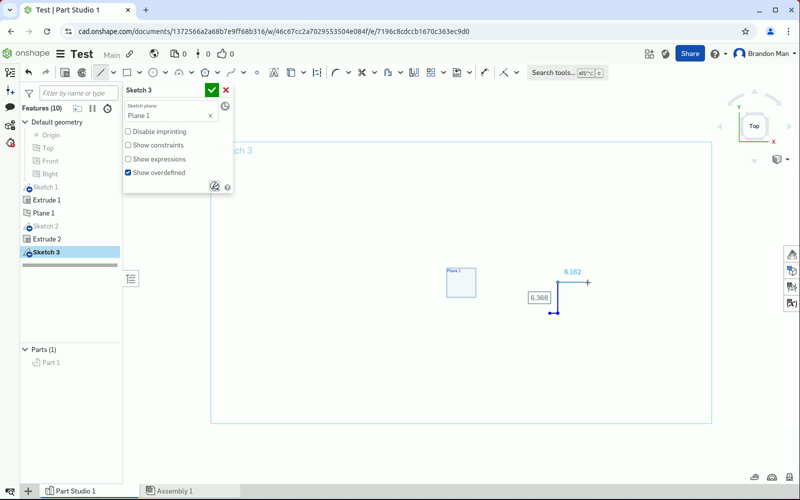
mouse_move(549, 282)
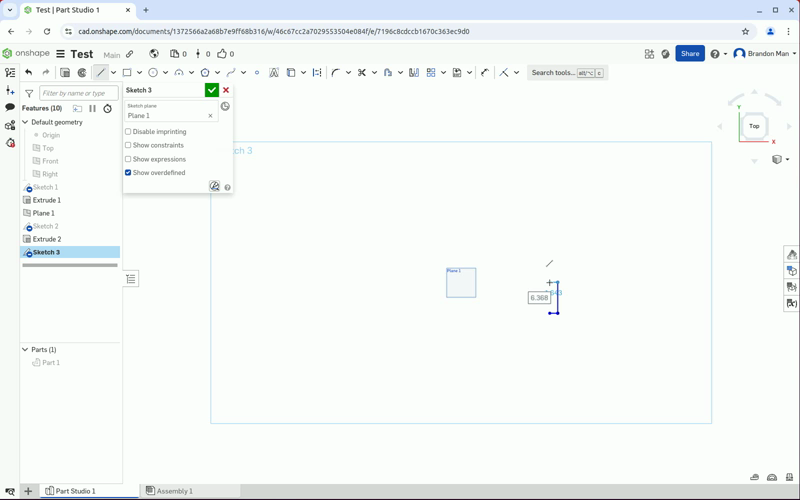
click(549, 282)
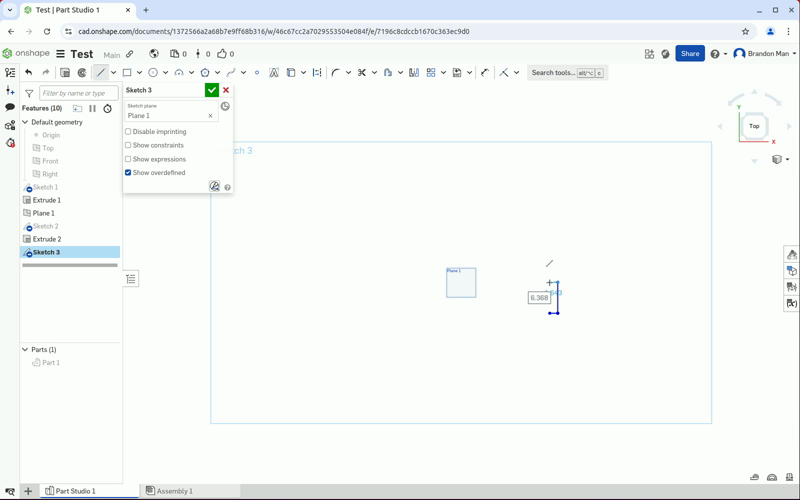
key_up(shift)
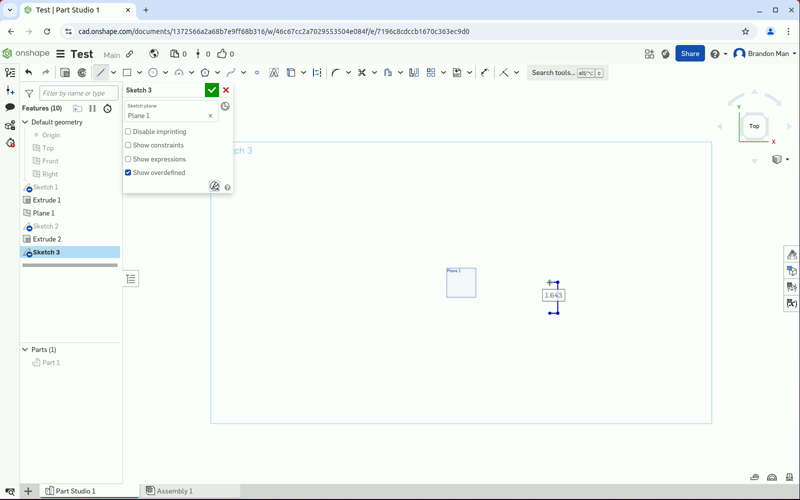
mouse_move(579, 282)
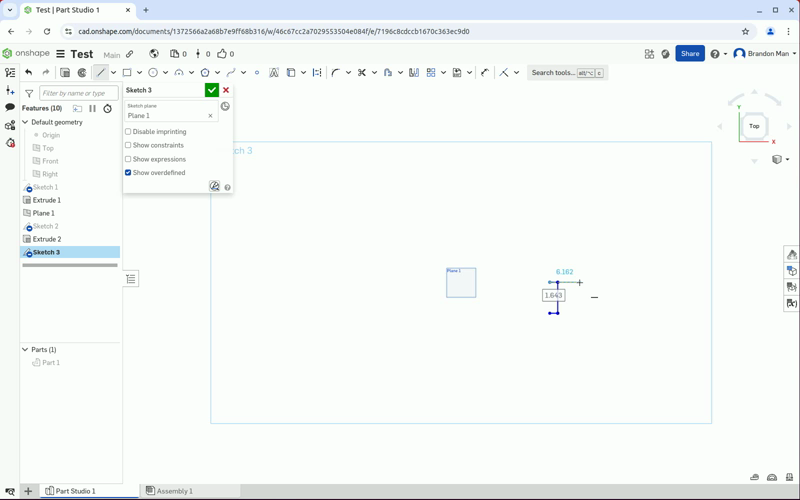
key_down(shift)
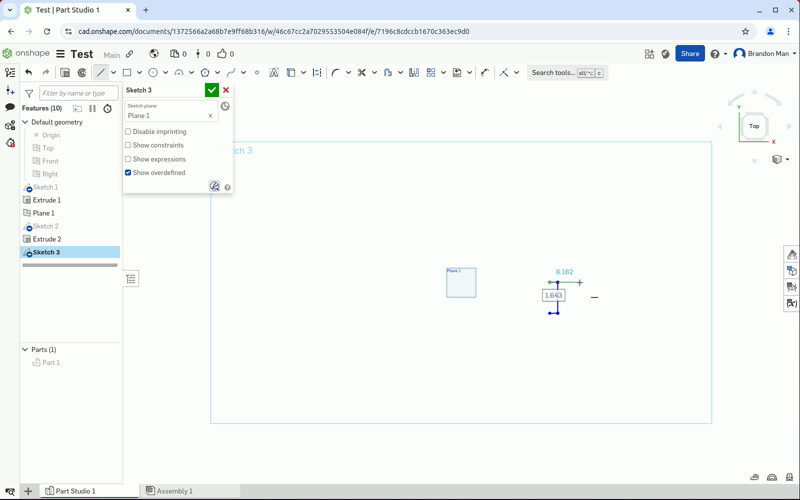
mouse_move(549, 313)
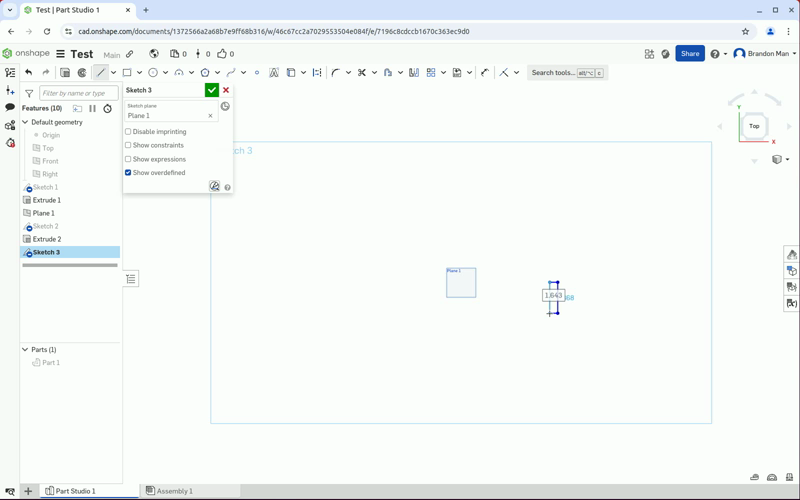
key_up(shift)
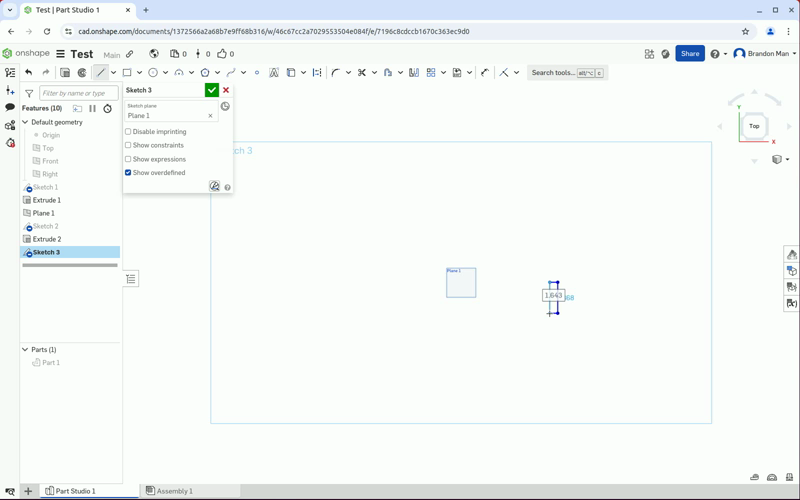
click(549, 313)
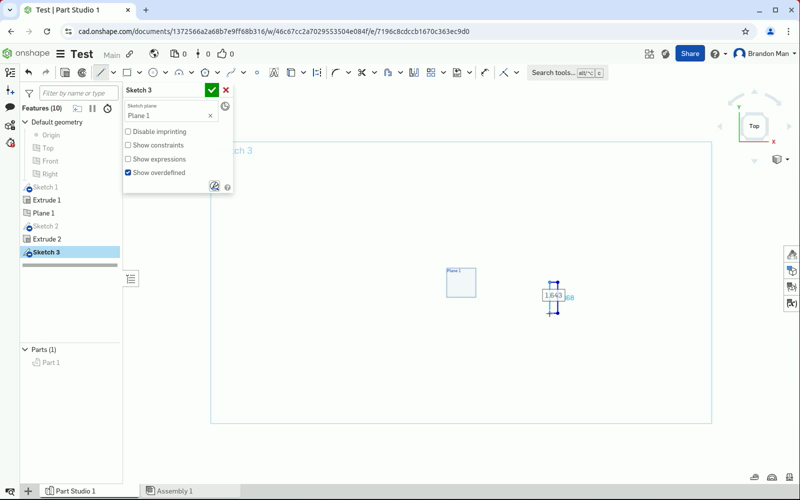
key(esc)
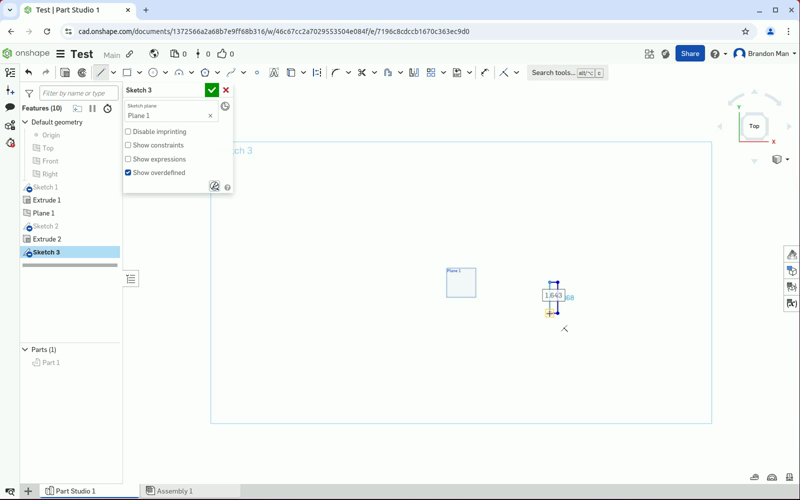
mouse_move(554, 303)
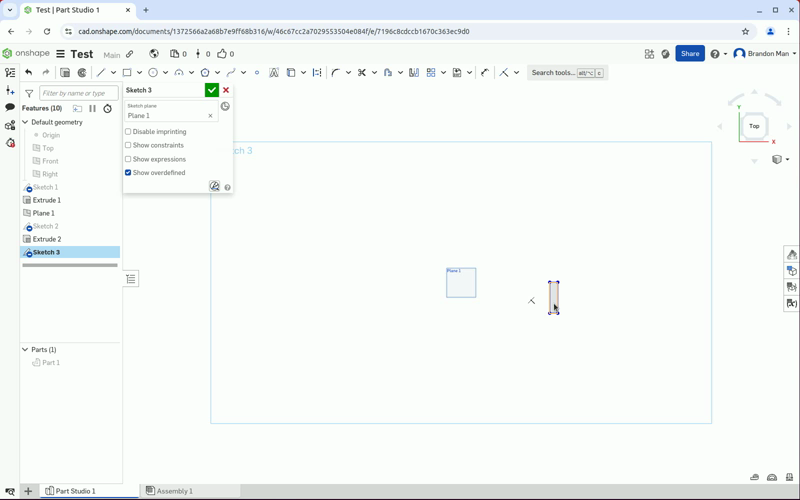
scroll(6)
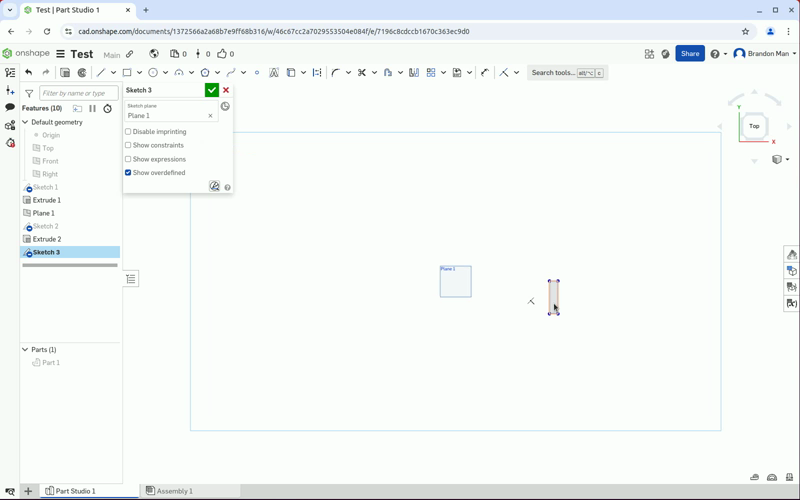
scroll(6)
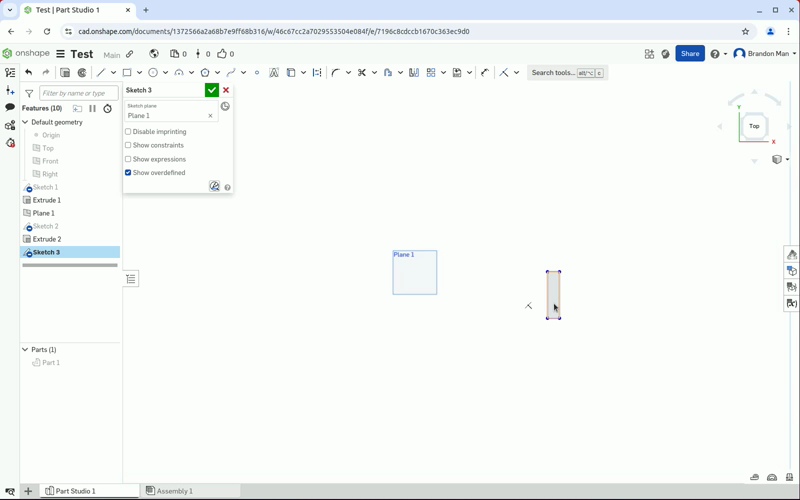
scroll(6)
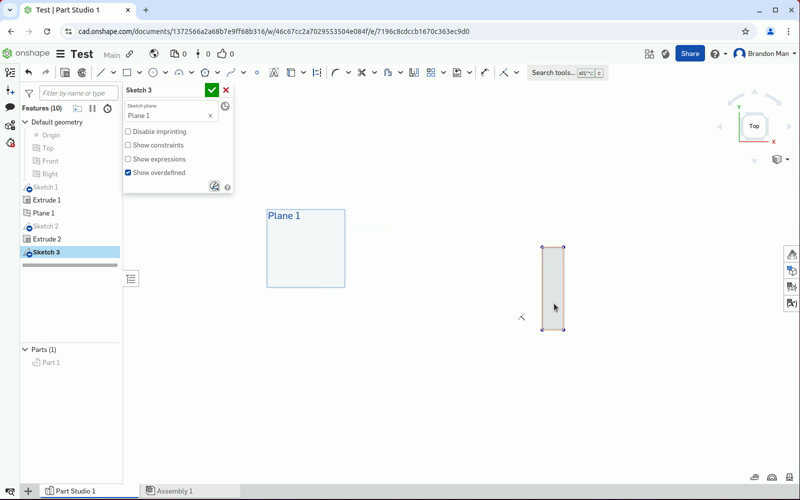
scroll(6)
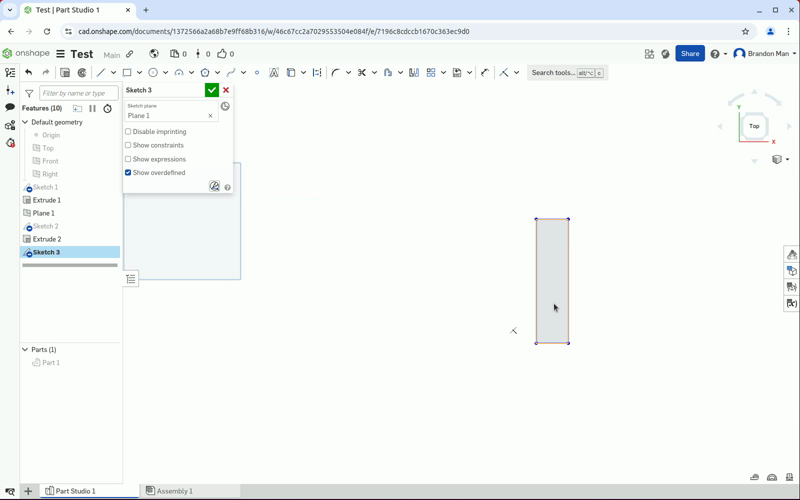
scroll(6)
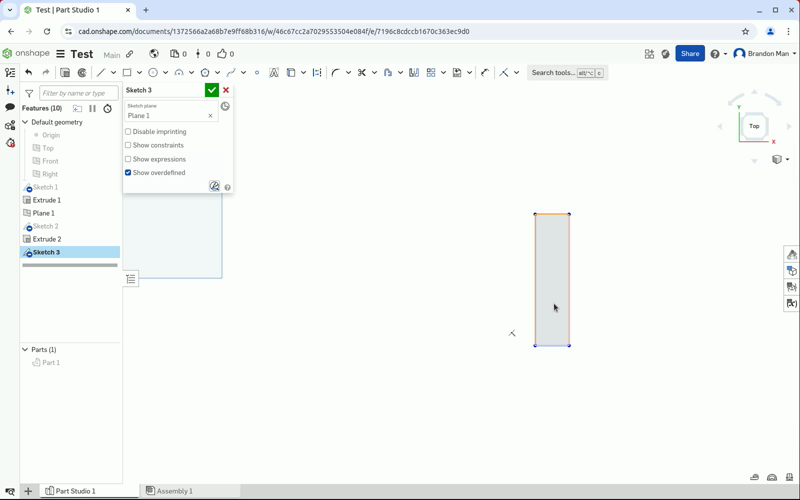
scroll(6)
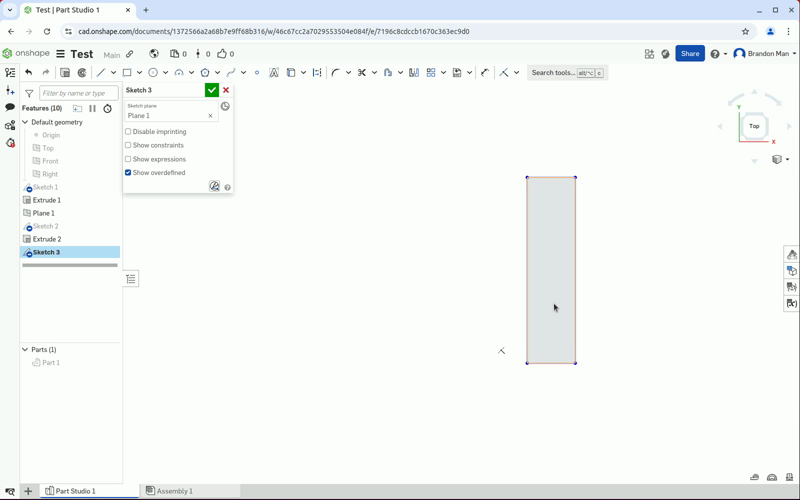
scroll(6)
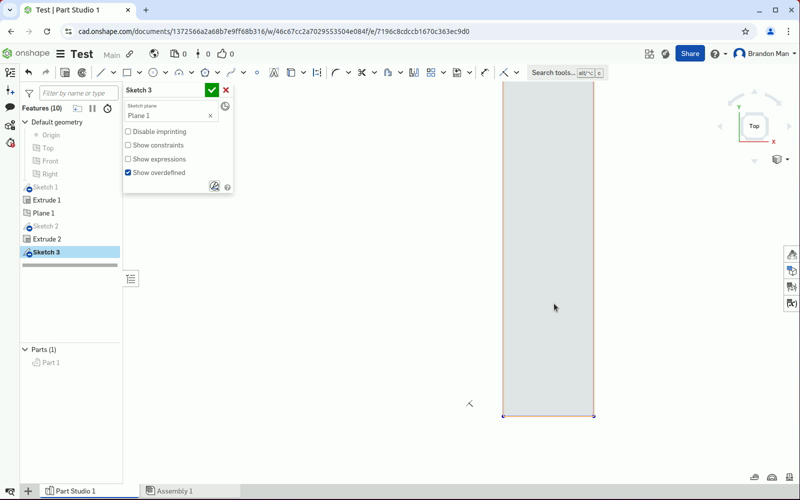
click(554, 303)
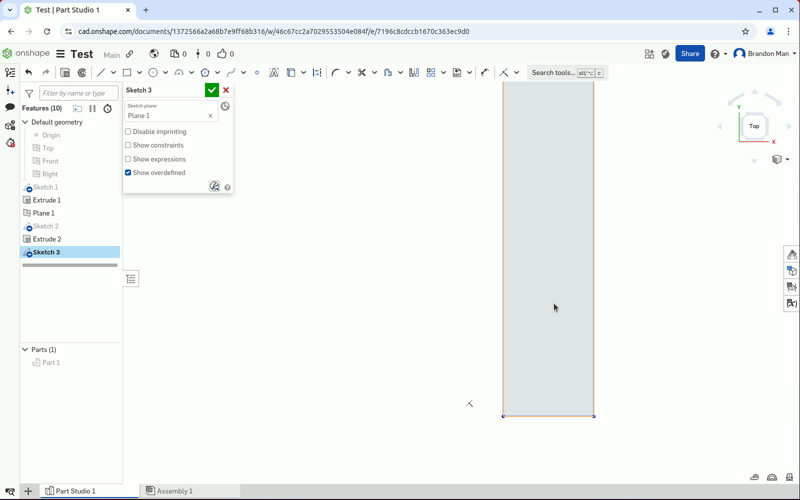
scroll(-6)
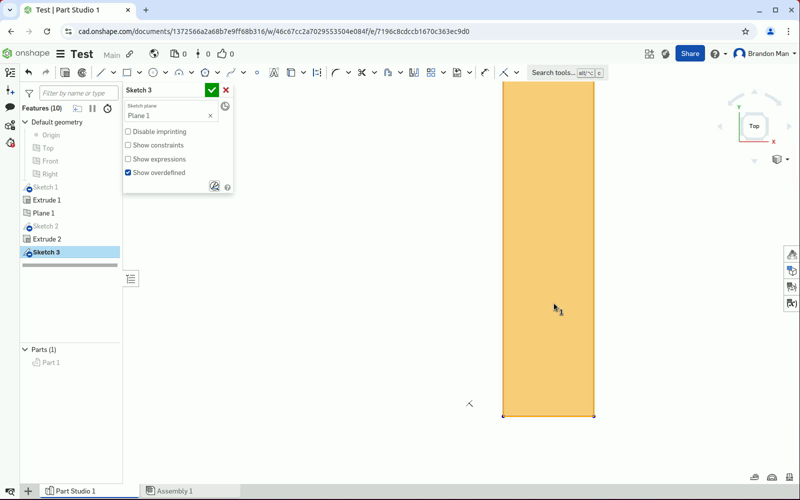
scroll(-6)
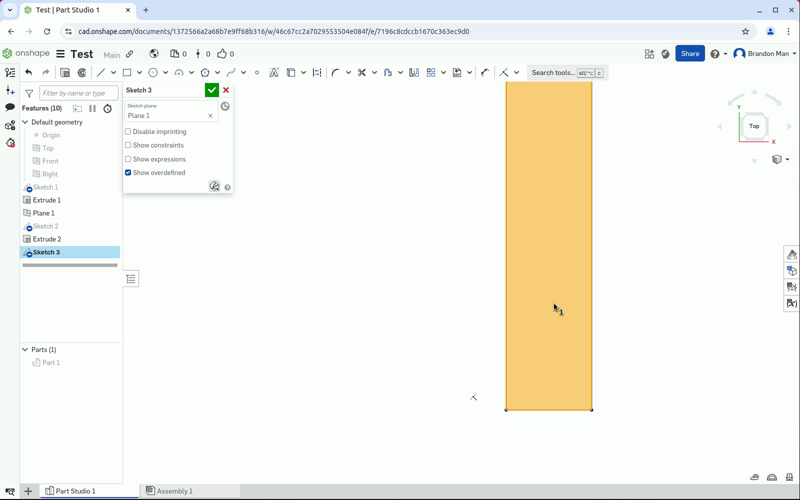
scroll(-6)
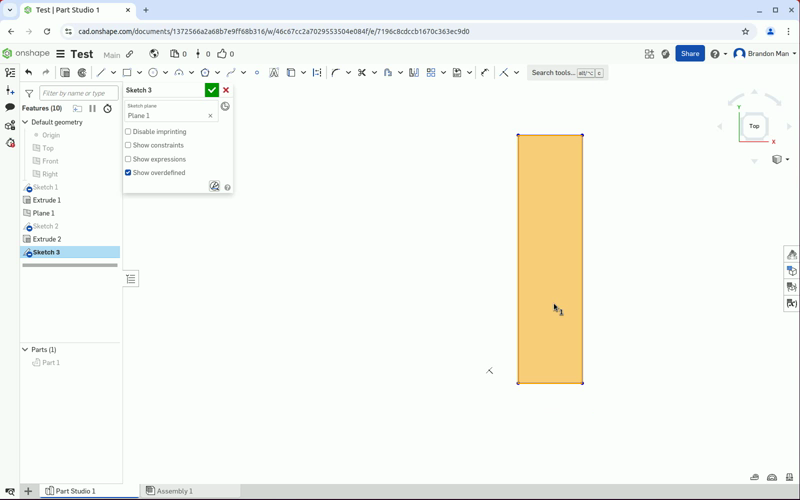
scroll(-6)
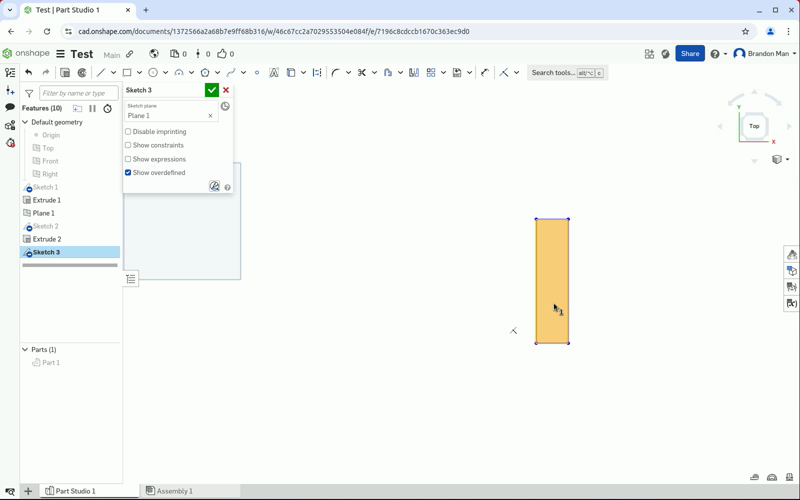
scroll(-6)
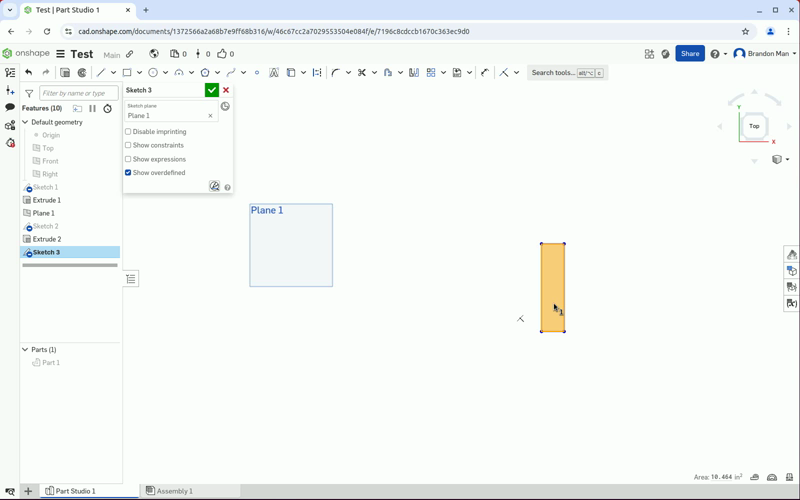
scroll(-6)
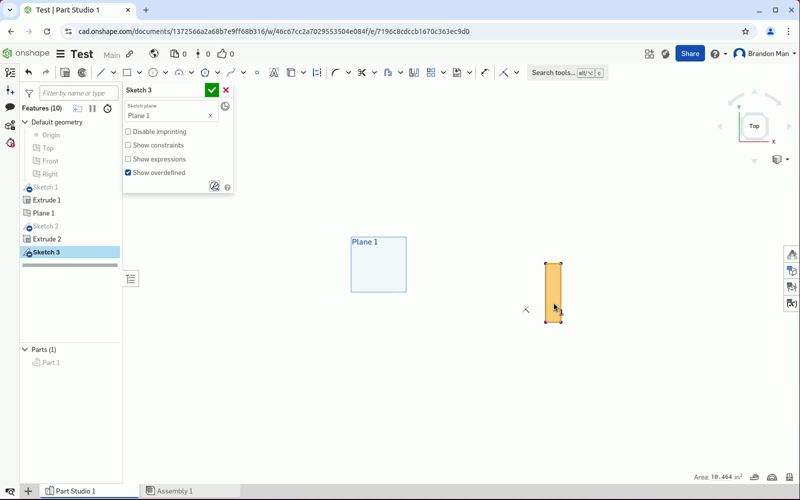
scroll(-6)
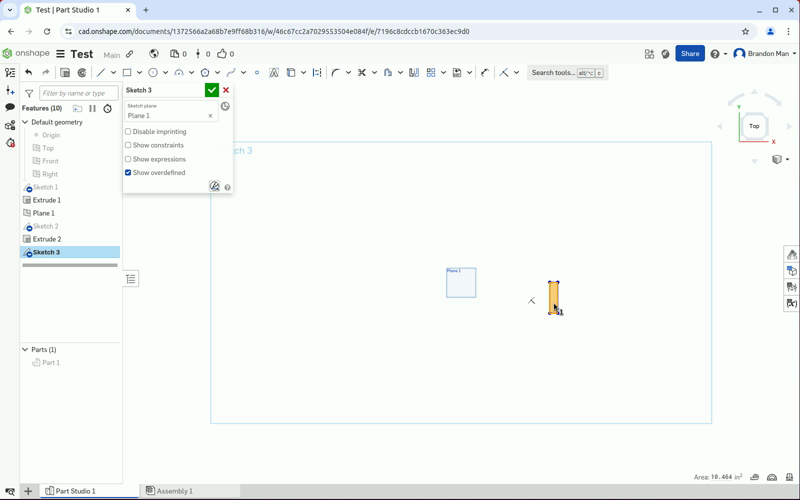
mouse_move(73, 352)
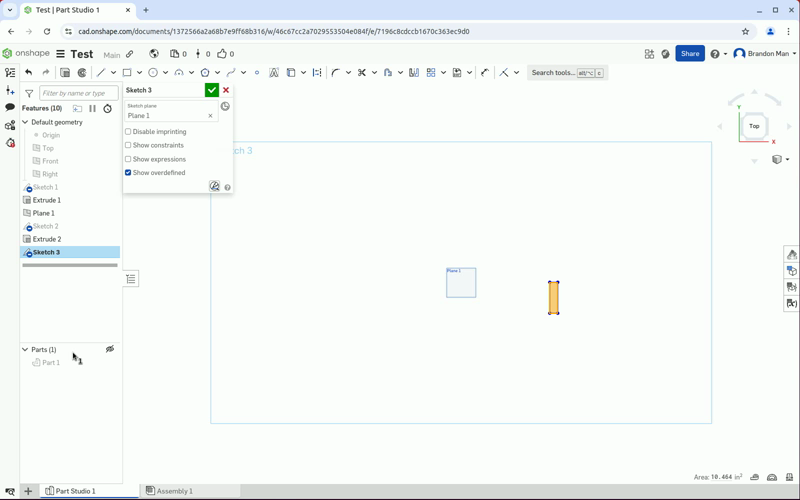
key(shift+y)
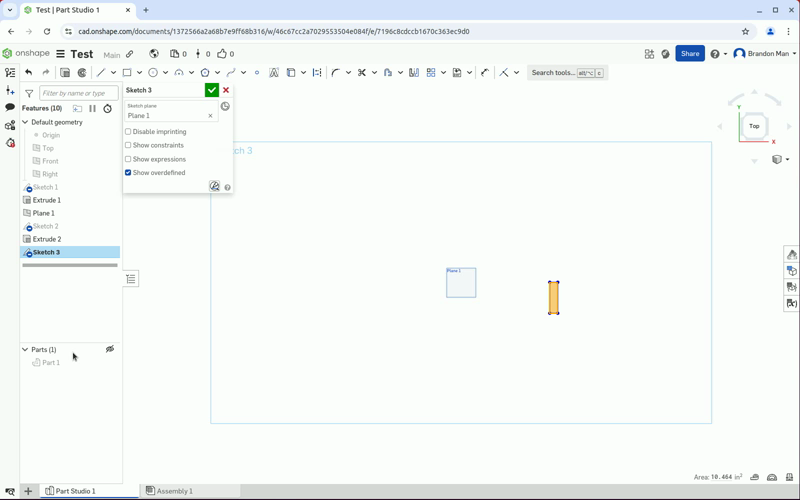
key(shift+e)
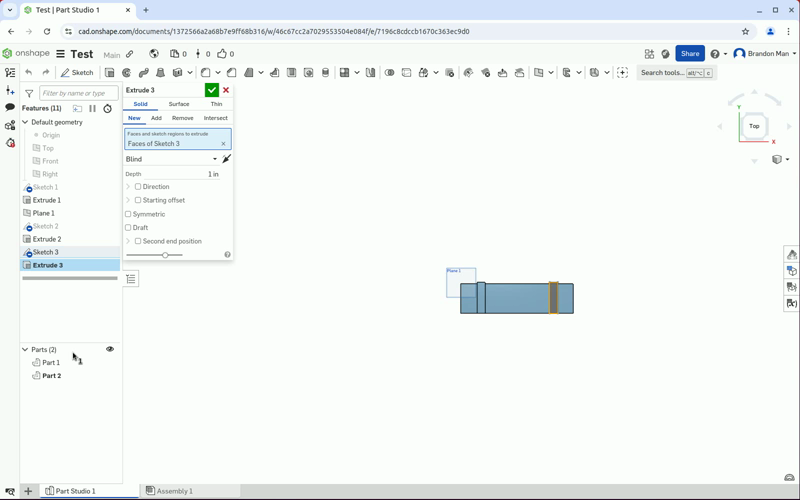
mouse_move(143, 106)
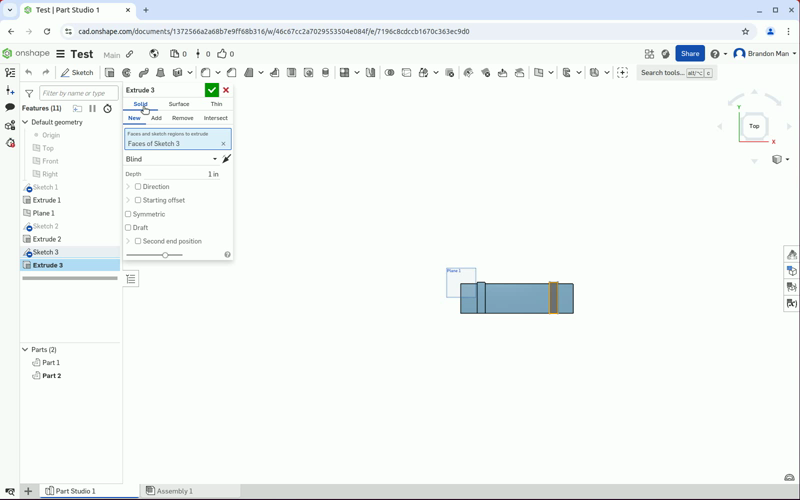
click(143, 106)
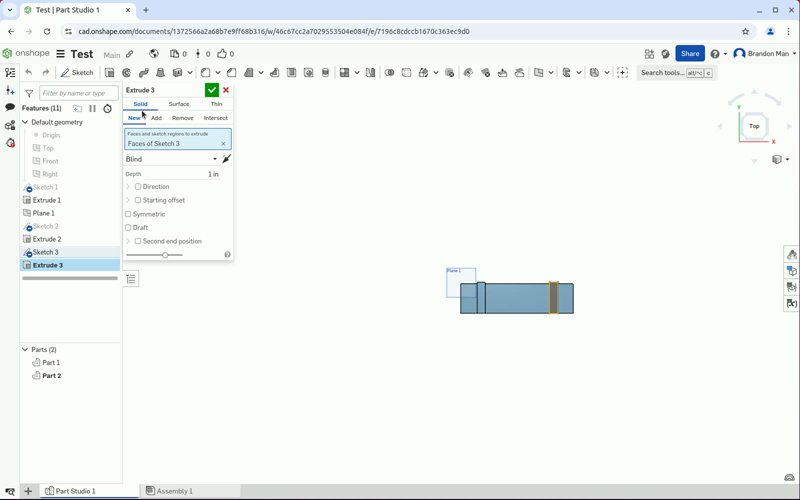
mouse_move(137, 120)
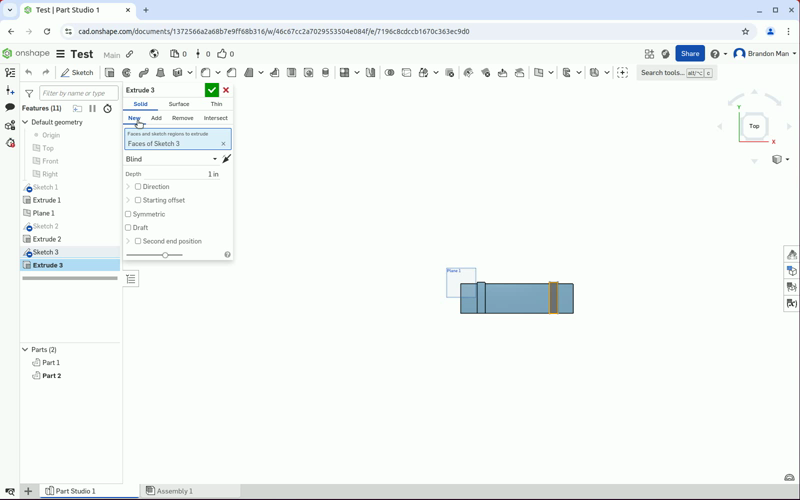
click(137, 120)
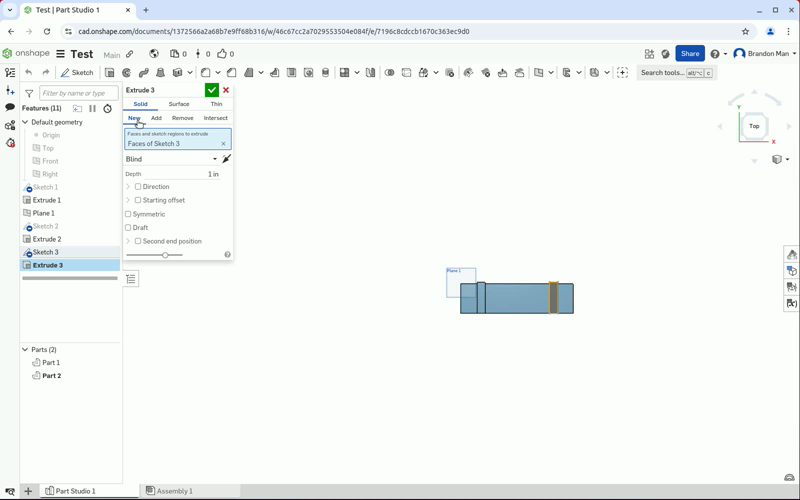
key(tab, 4)
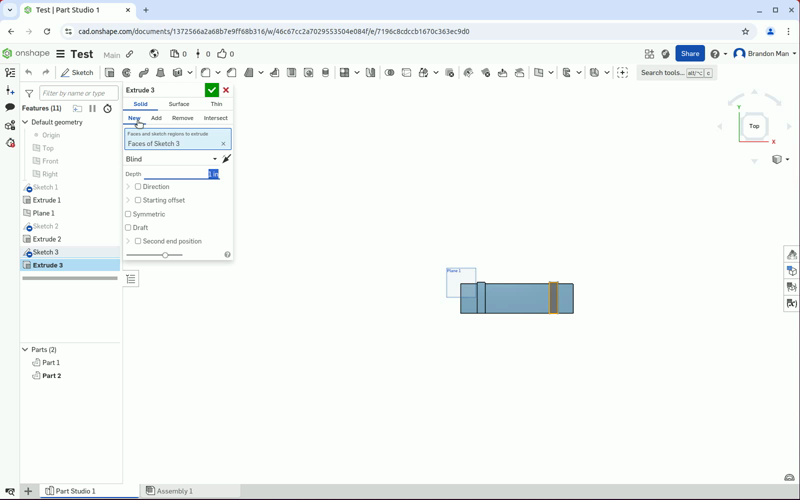
text(-3.129)
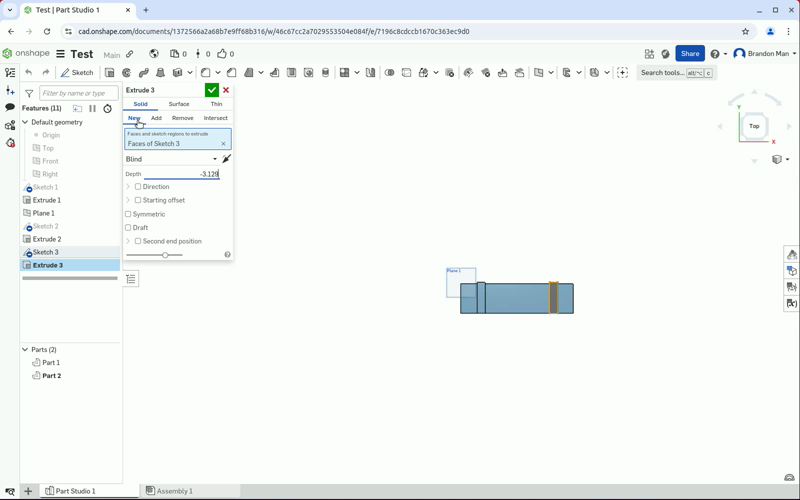
key(enter)
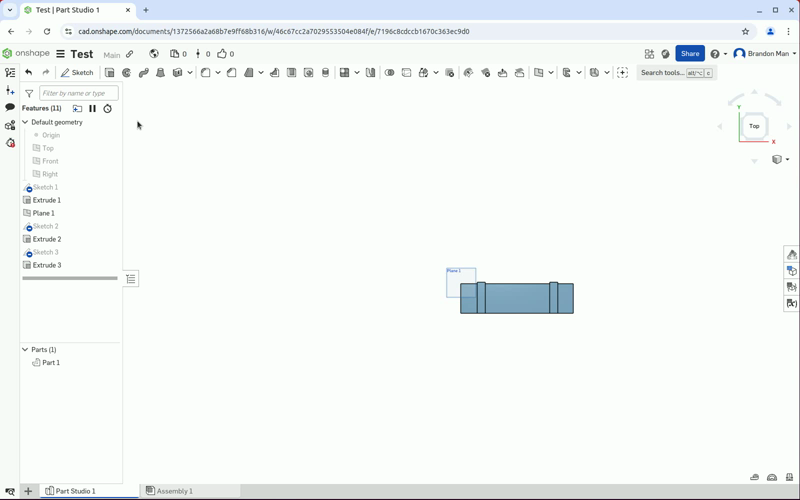
key(shift+h)
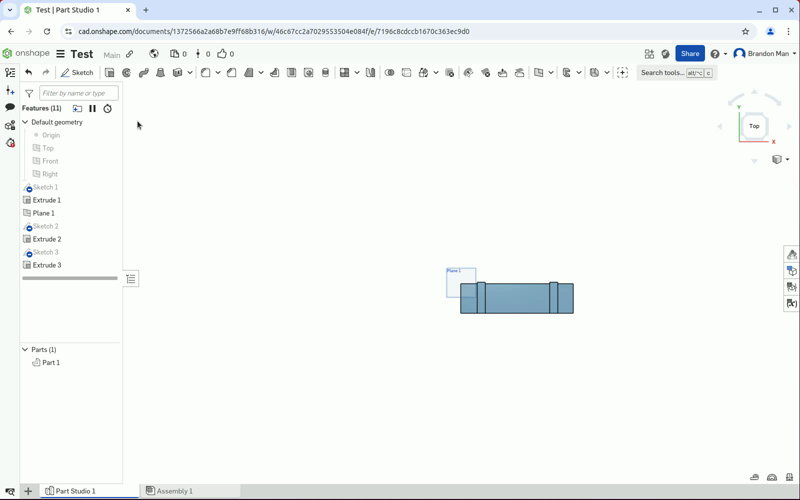
key(shift+h)
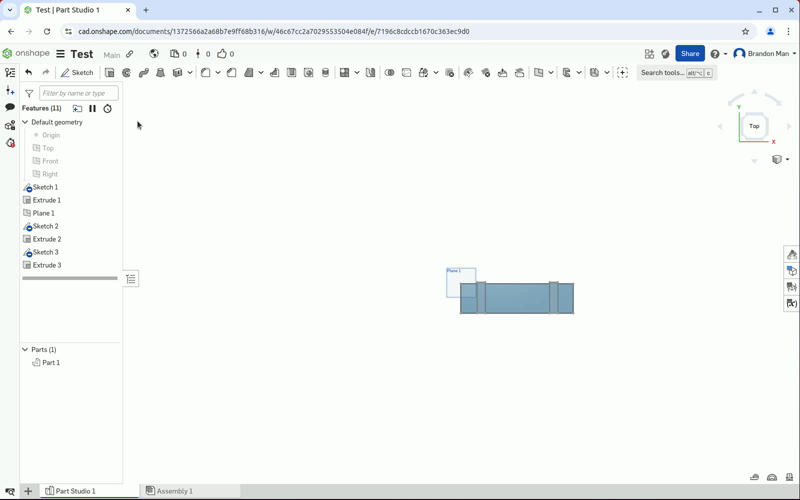
key(shift+7)
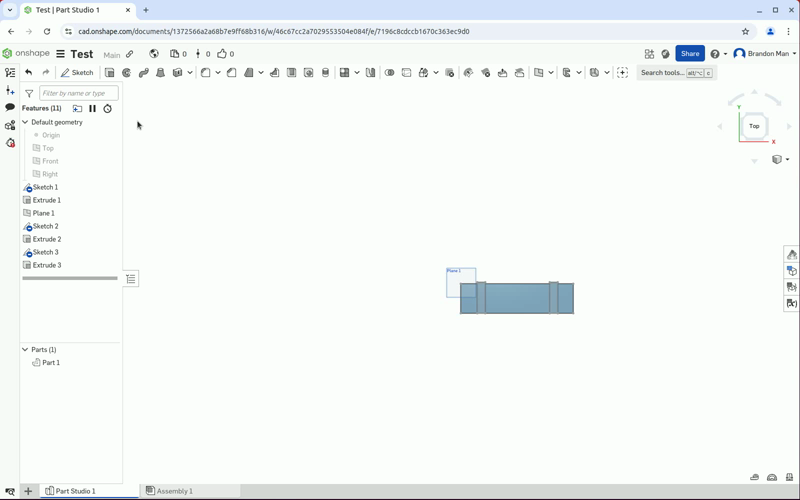
key(up, 3)
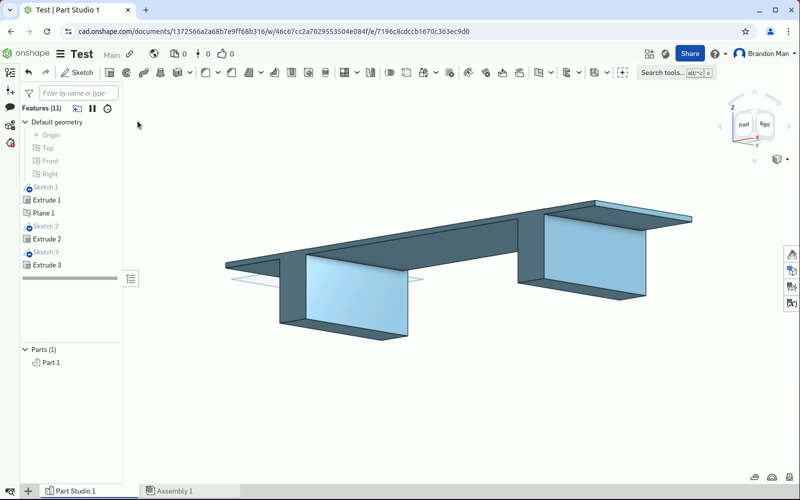
key(left, 3)
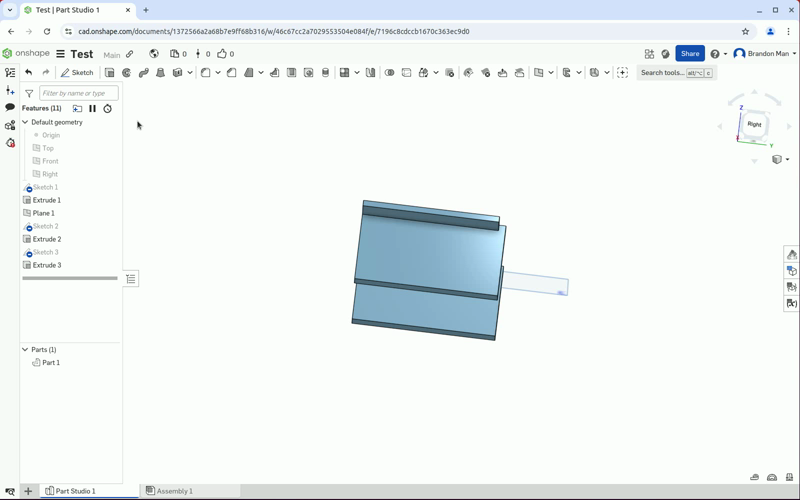
key(right, 3)
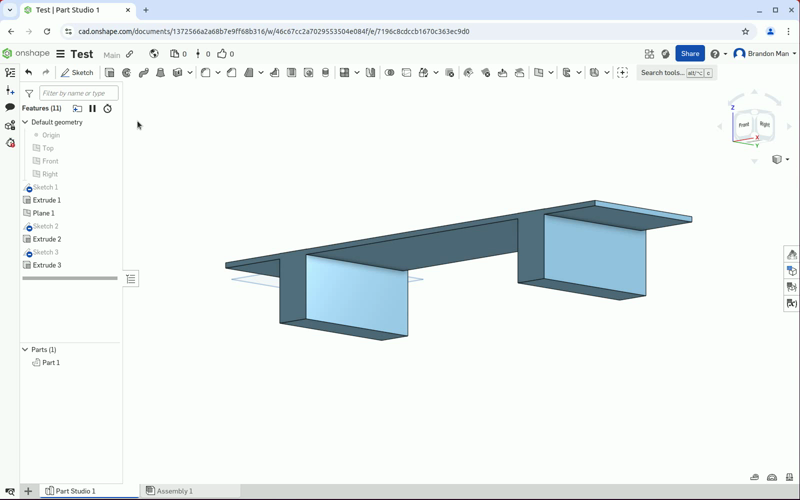
key(down, 3)
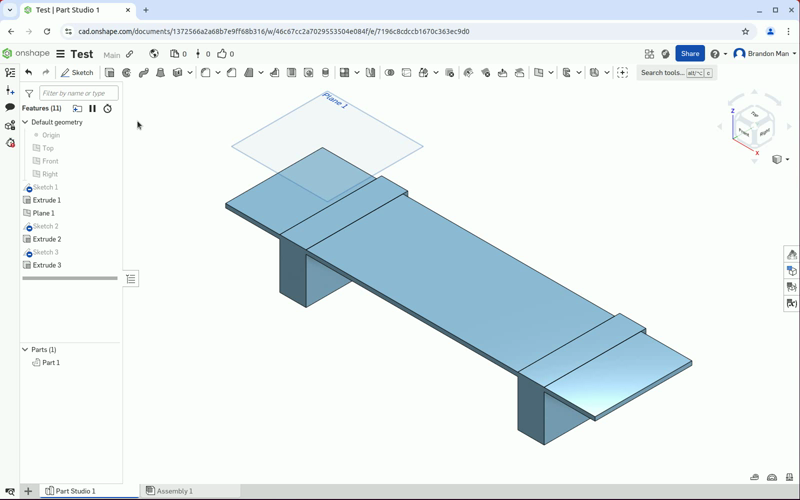
mouse_move(73, 189)
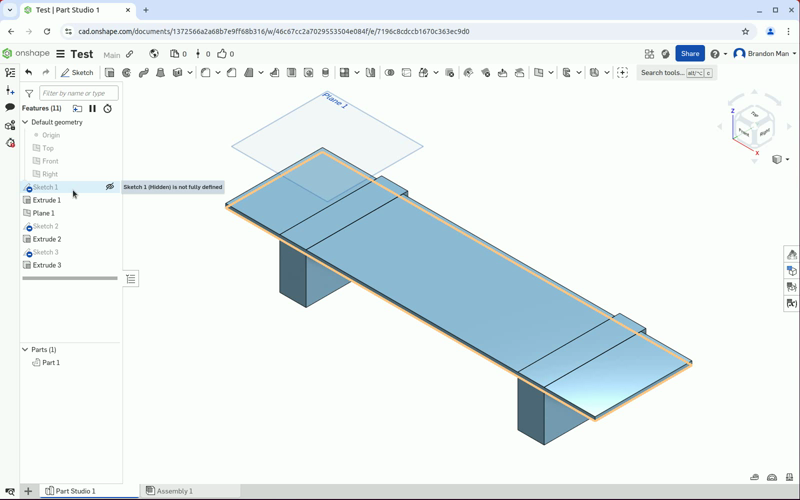
click(73, 189)